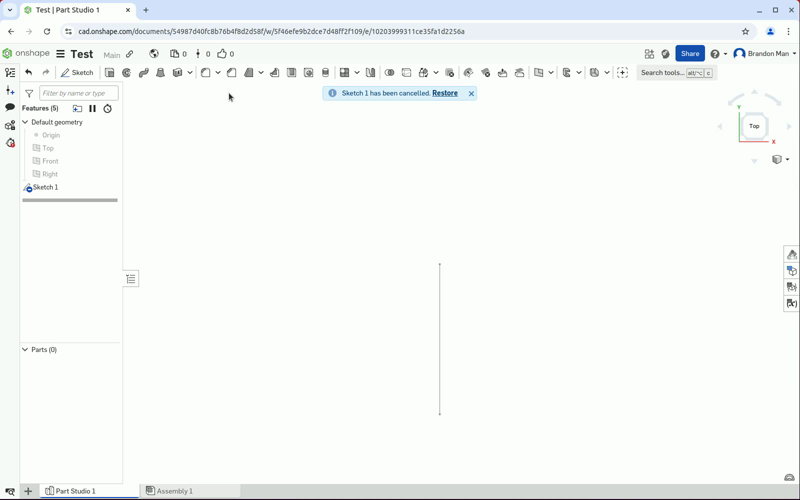
key(shift+h)
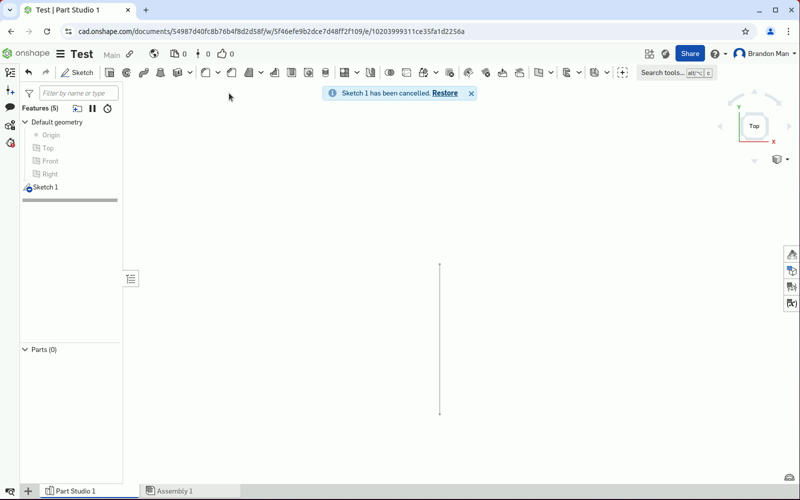
key(shift+s)
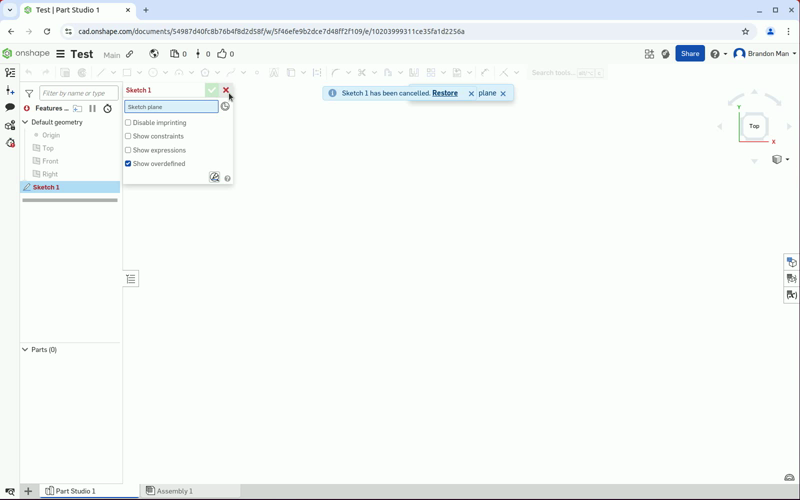
mouse_move(73, 150)
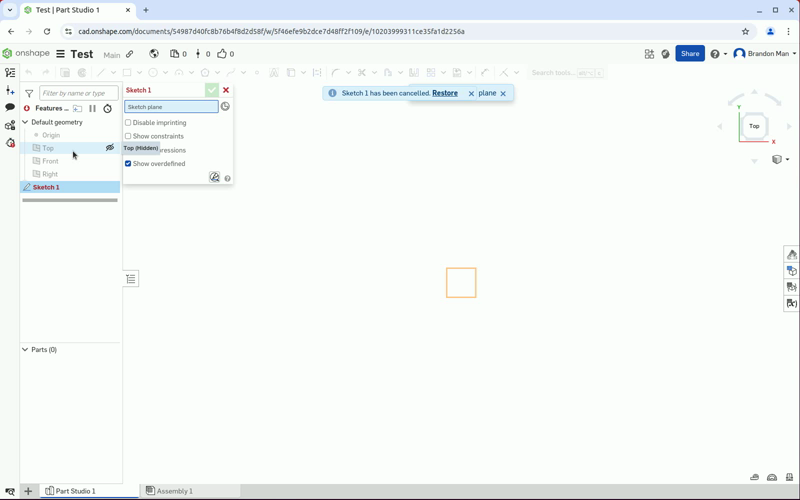
click(73, 150)
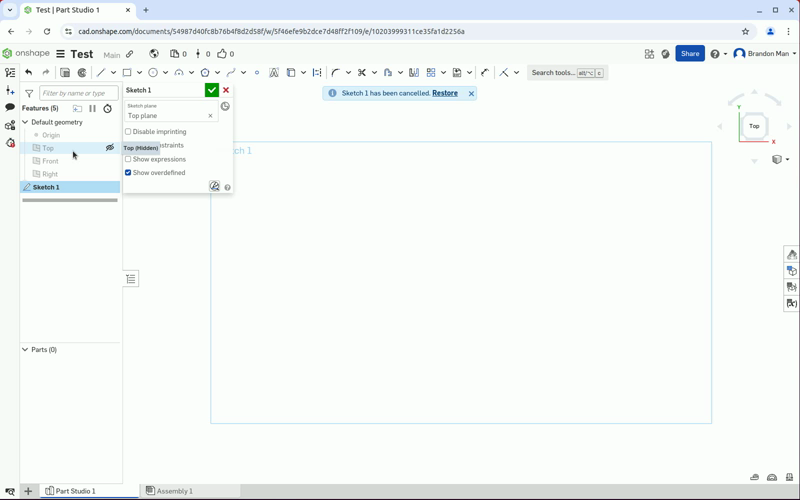
mouse_move(73, 352)
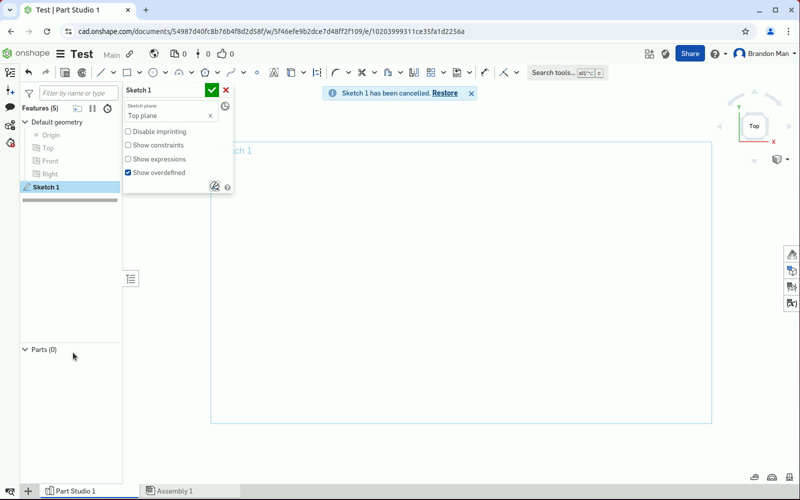
key(y)
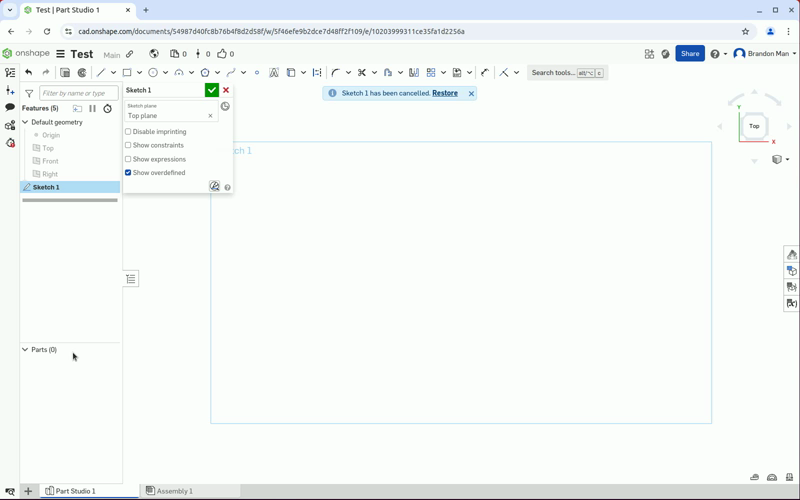
key(l)
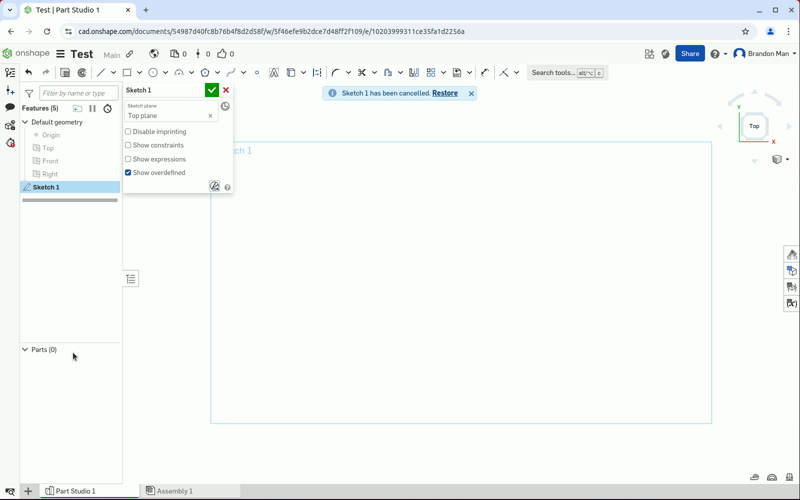
key_down(shift)
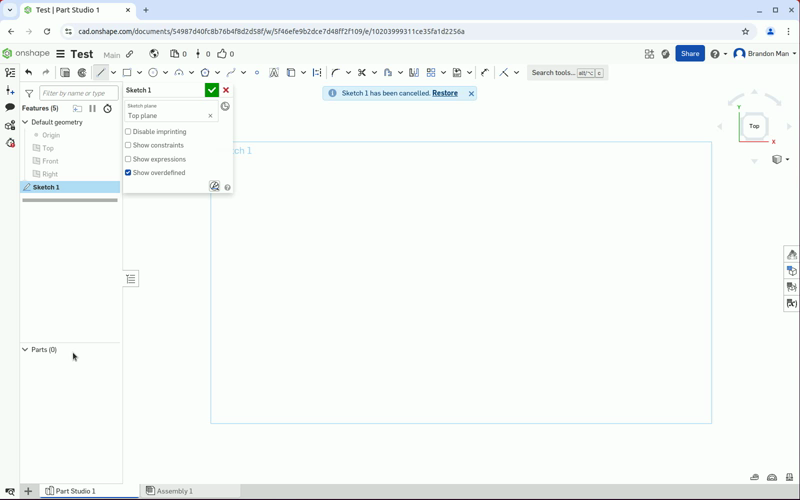
mouse_move(460, 282)
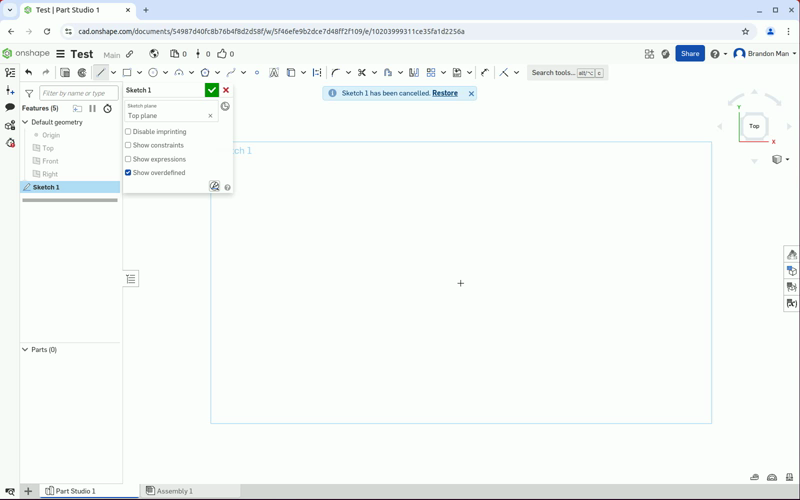
click(460, 282)
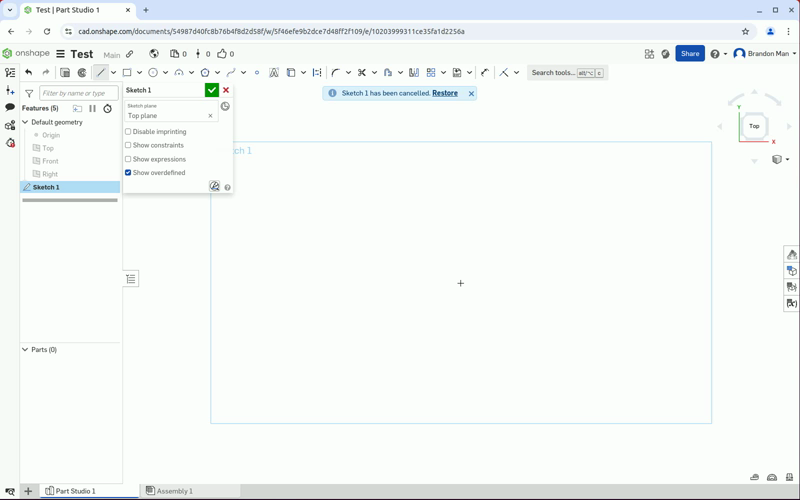
key_up(shift)
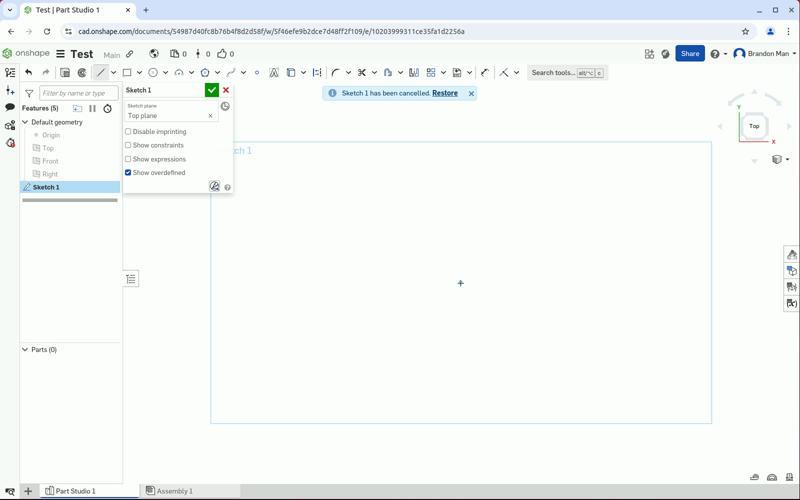
key_down(shift)
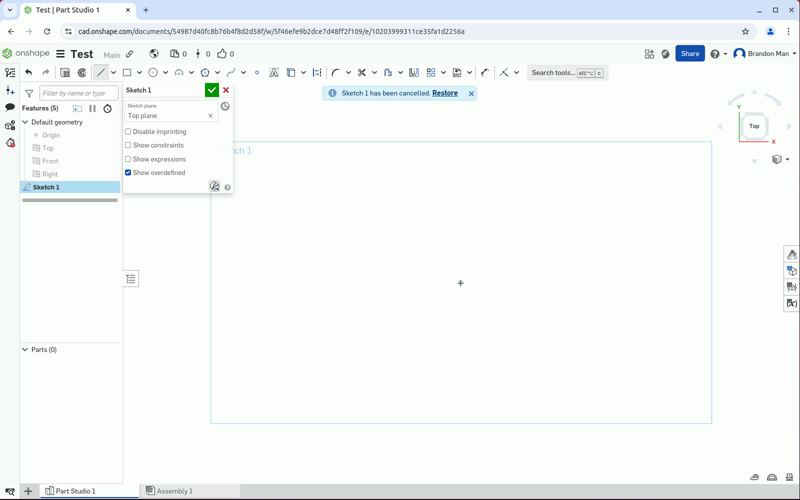
mouse_move(573, 282)
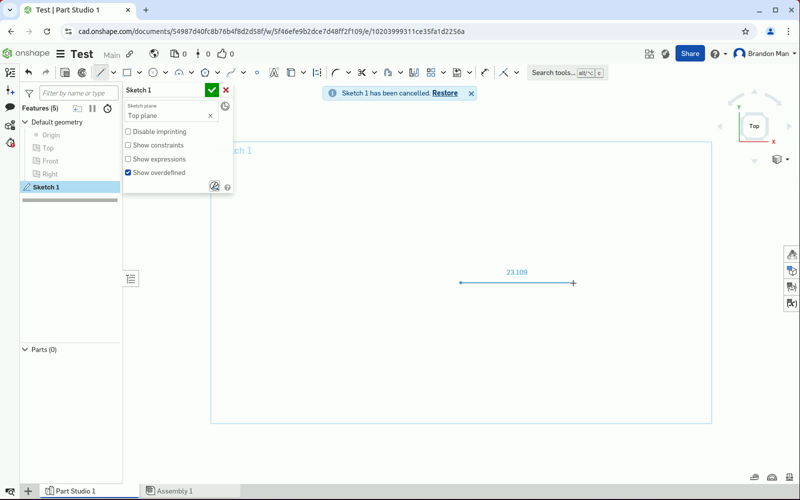
click(573, 282)
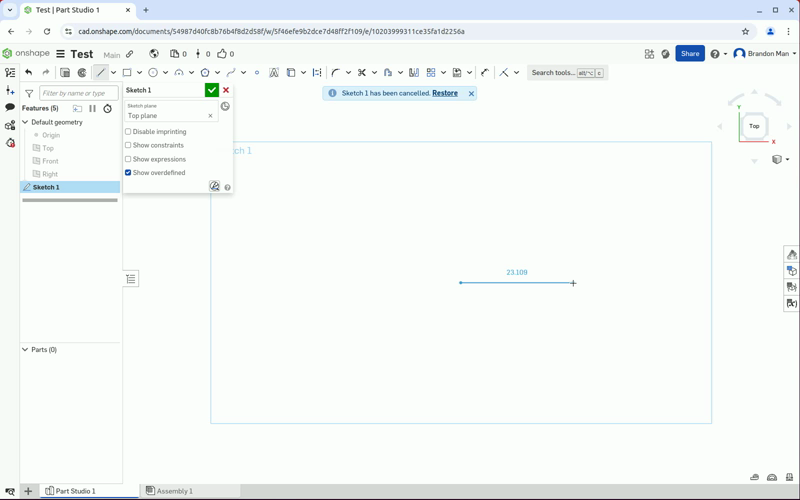
key_up(shift)
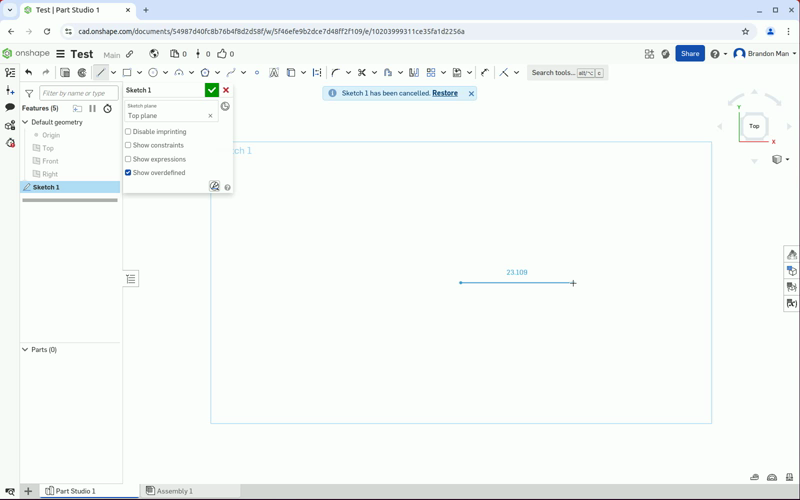
key_down(shift)
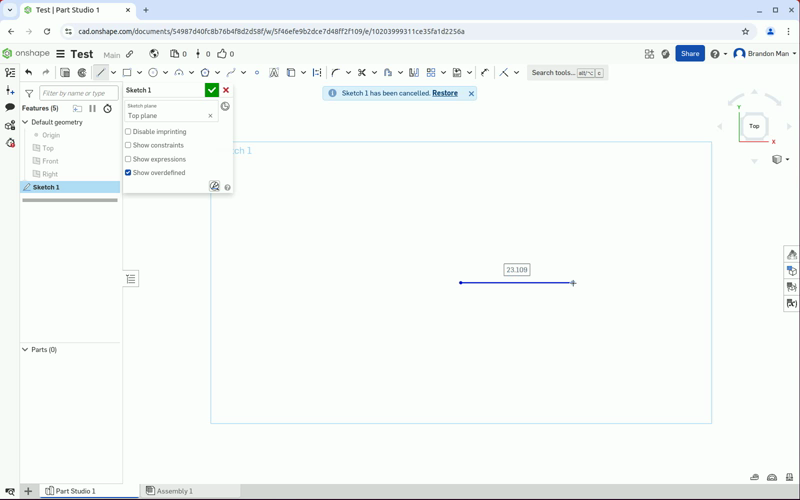
mouse_move(573, 170)
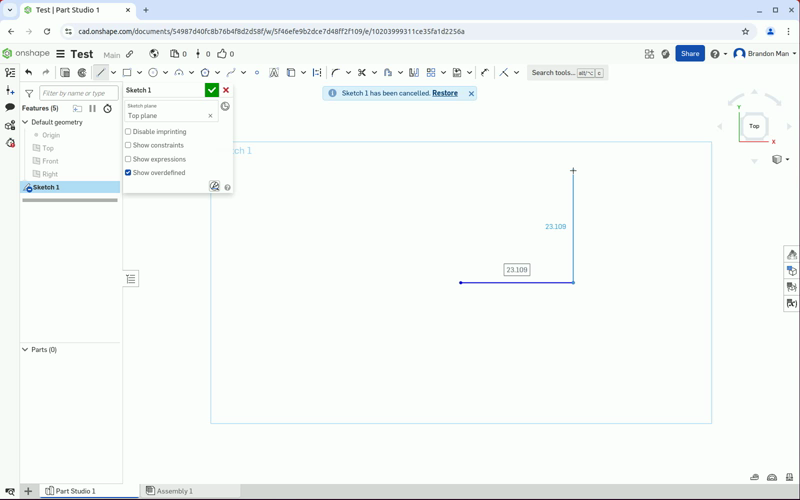
click(573, 170)
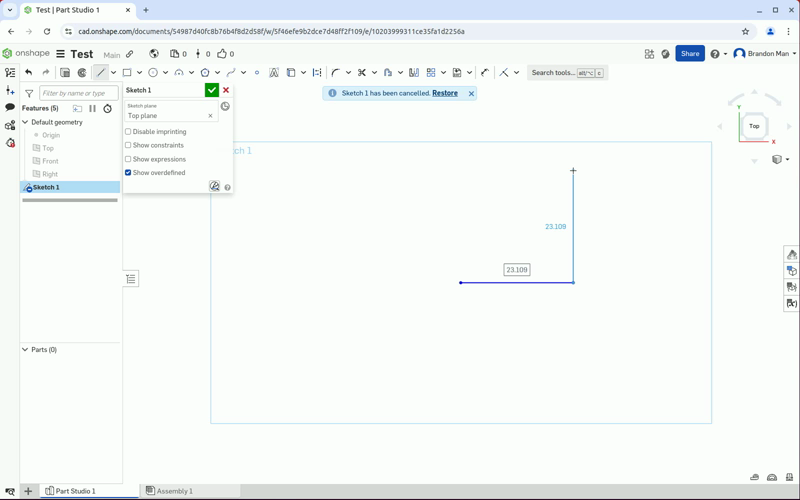
key_up(shift)
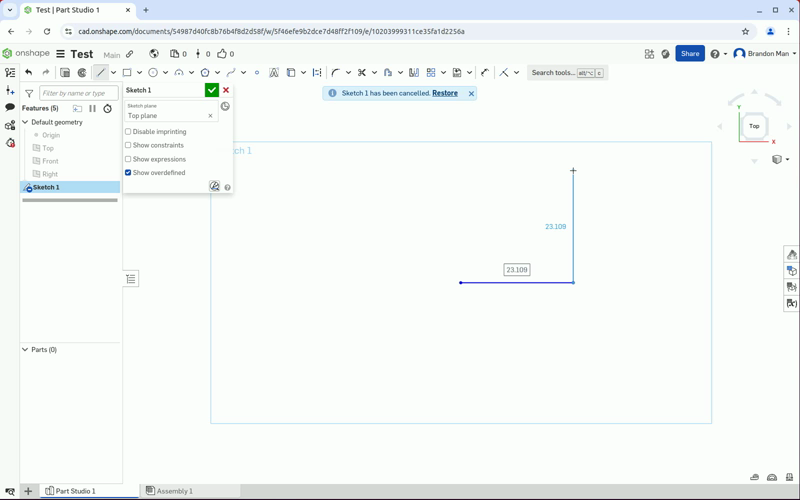
key_down(shift)
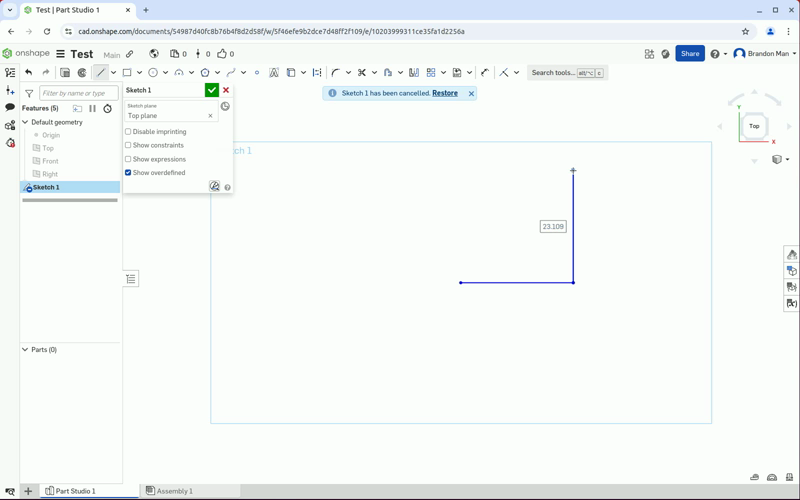
mouse_move(460, 170)
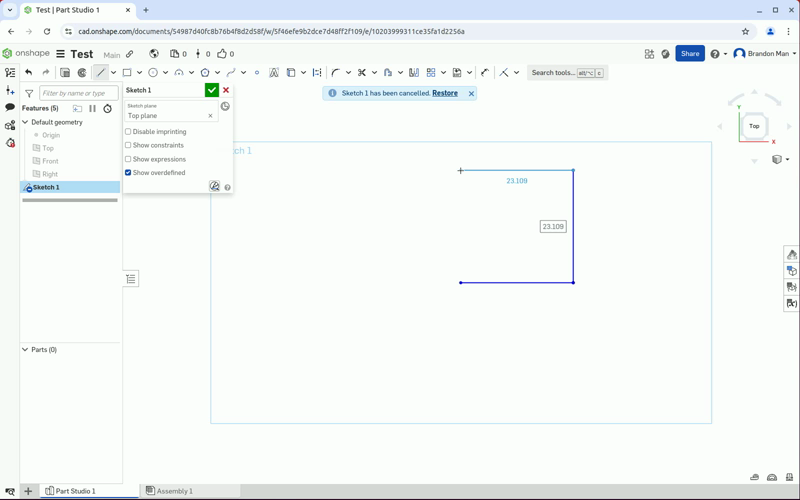
click(460, 170)
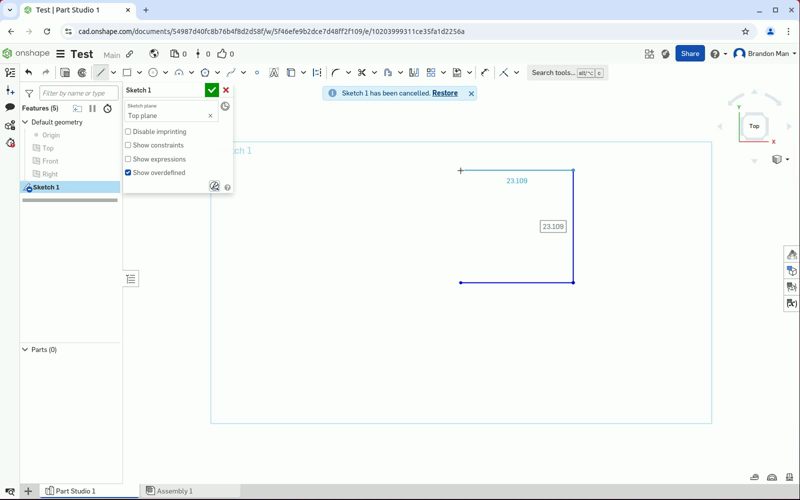
key_up(shift)
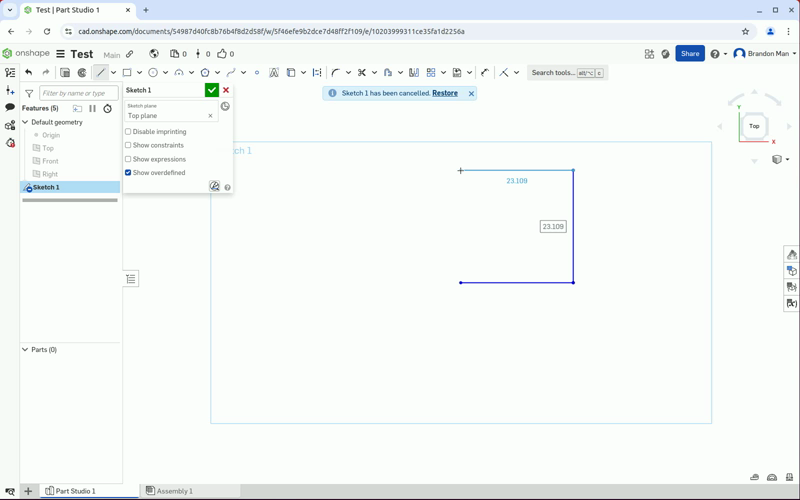
key_down(shift)
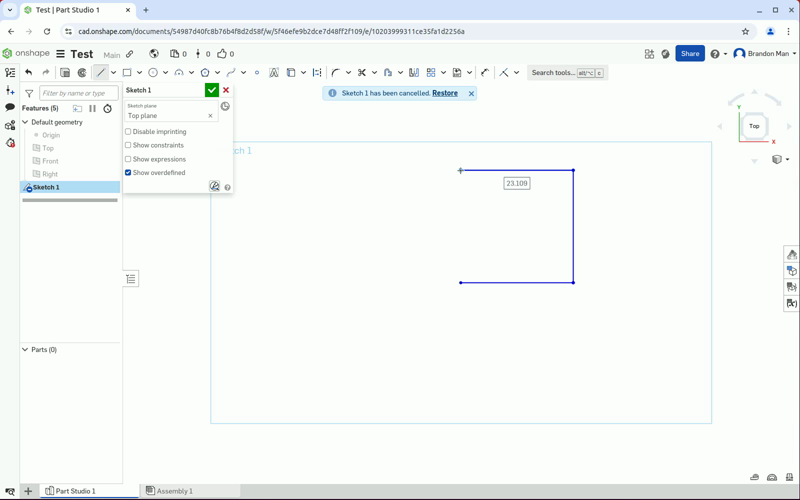
mouse_move(460, 282)
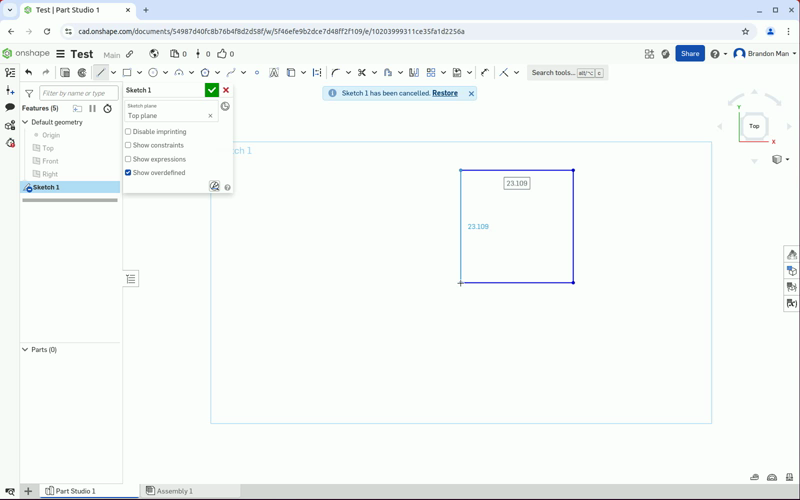
key_up(shift)
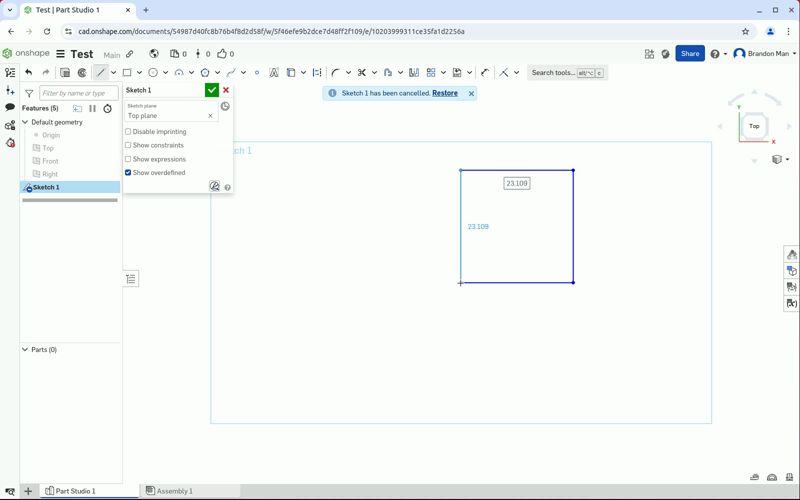
click(460, 282)
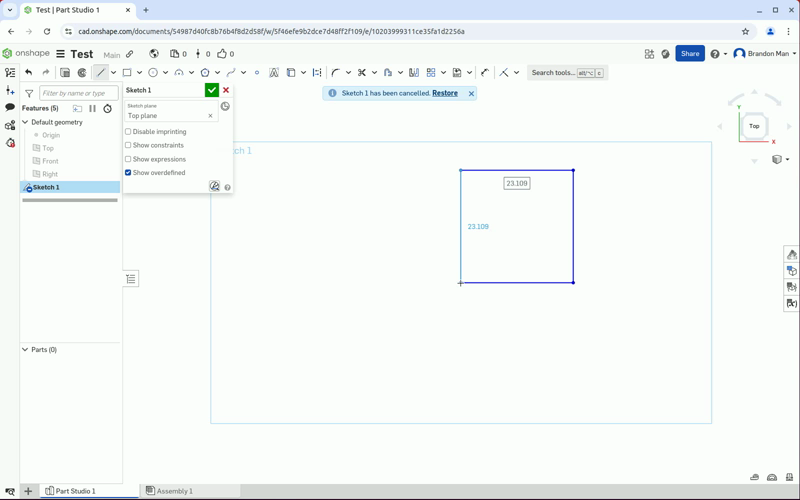
key(esc)
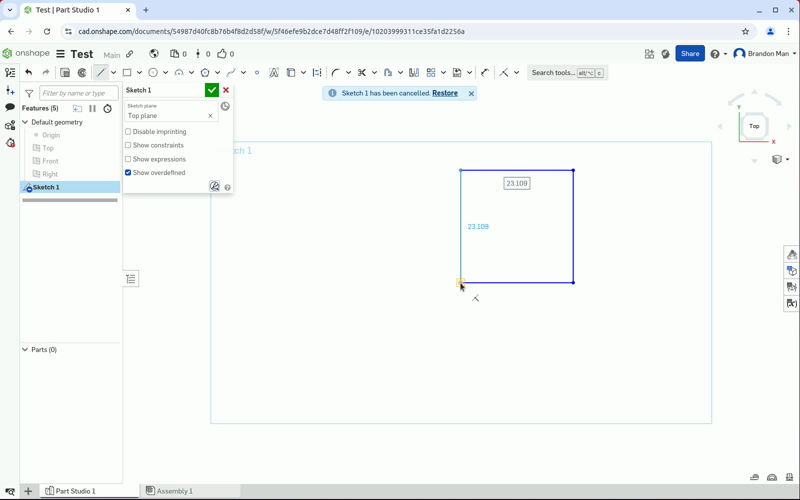
mouse_move(498, 192)
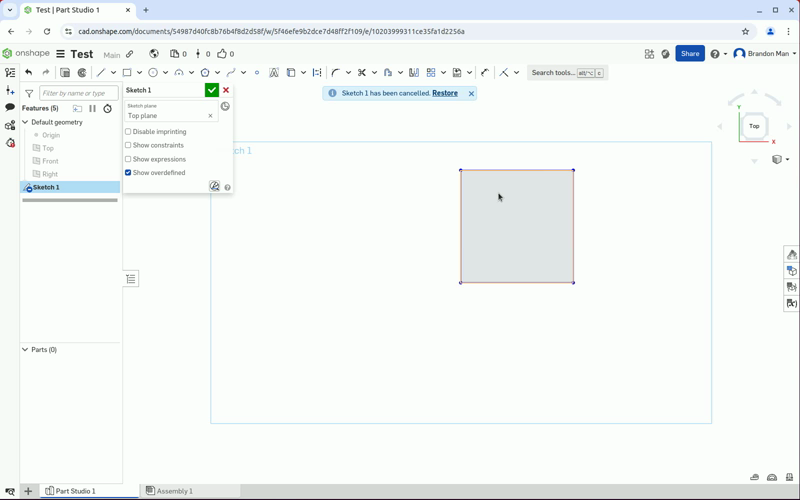
click(498, 192)
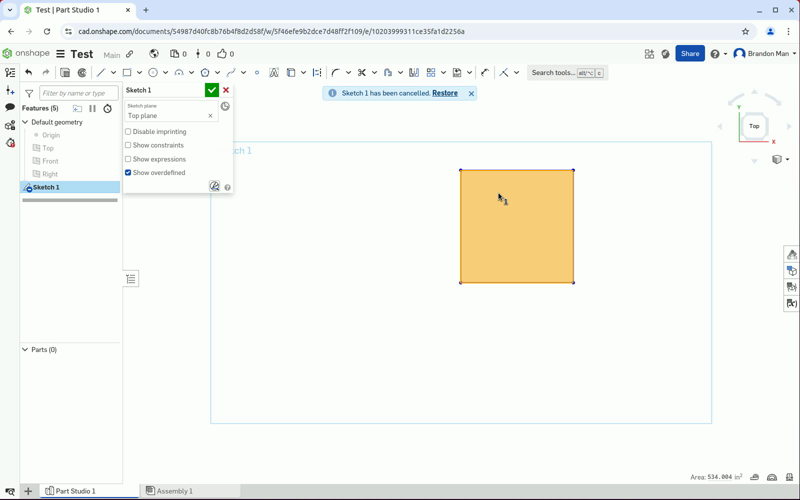
mouse_move(73, 352)
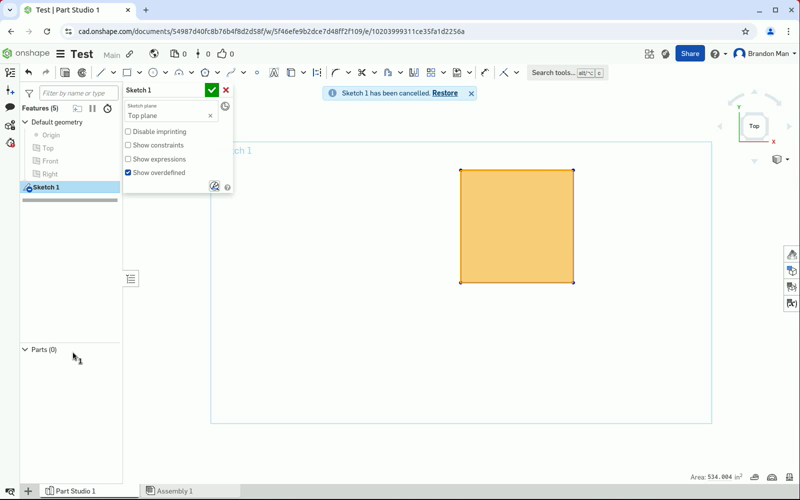
key(shift+y)
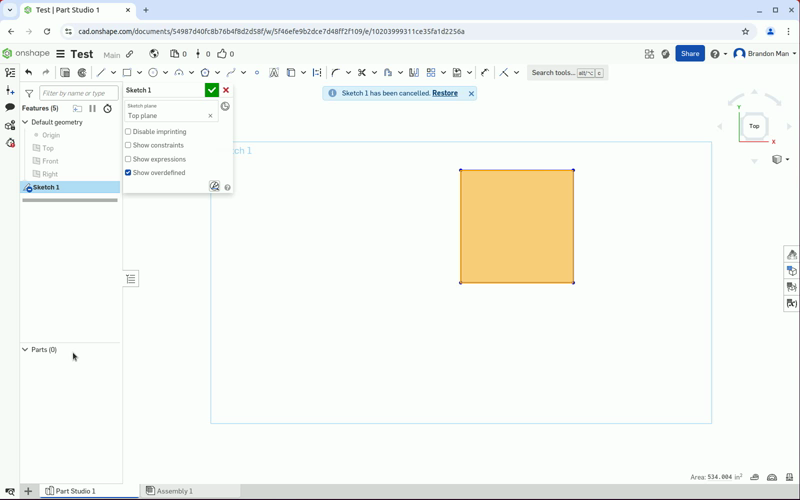
key(shift+e)
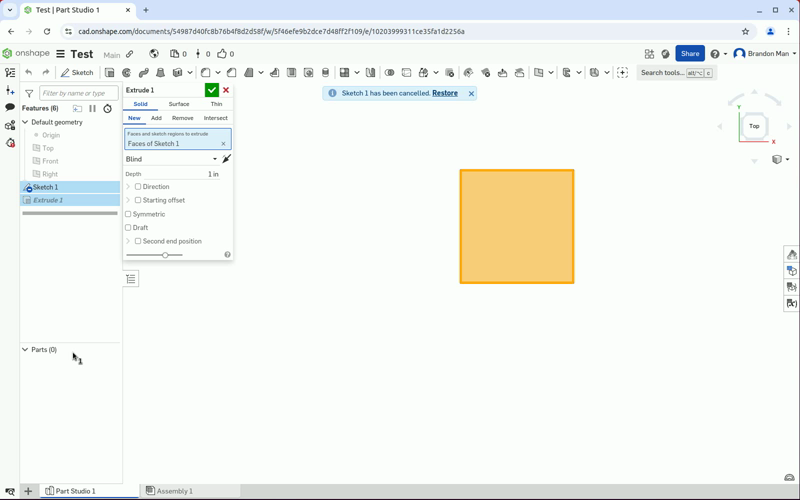
mouse_move(143, 106)
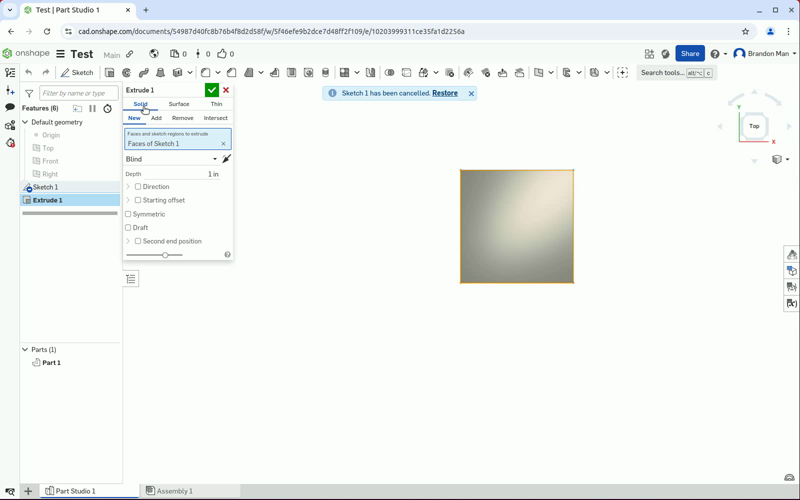
click(143, 106)
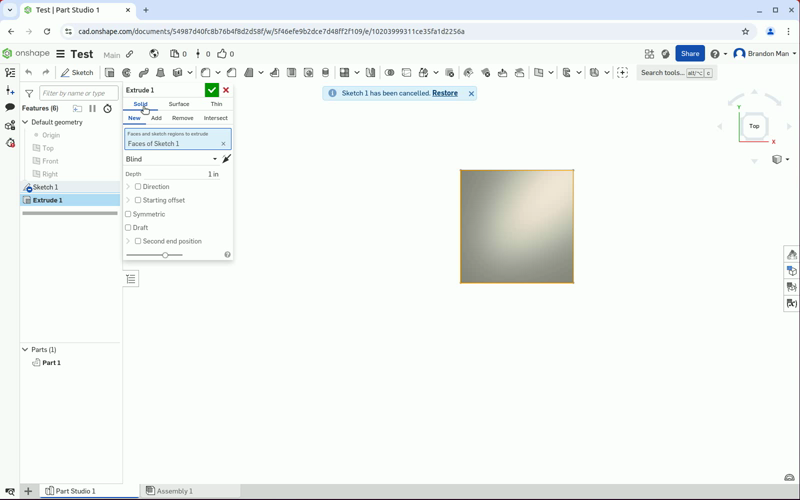
mouse_move(137, 120)
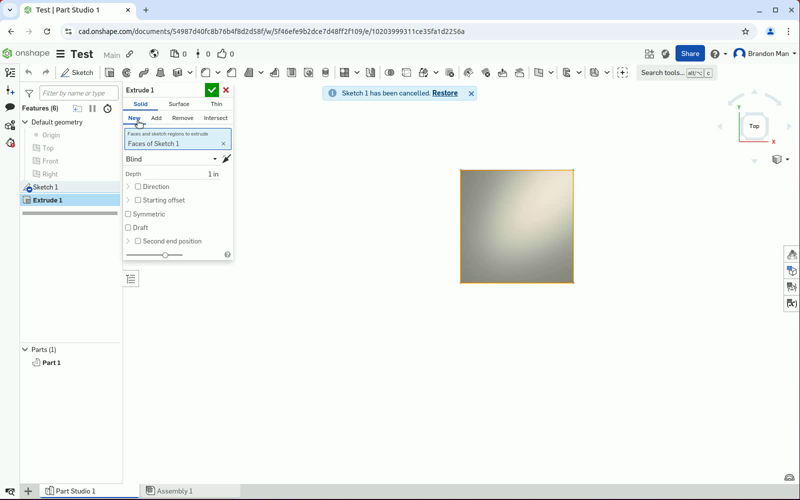
click(137, 120)
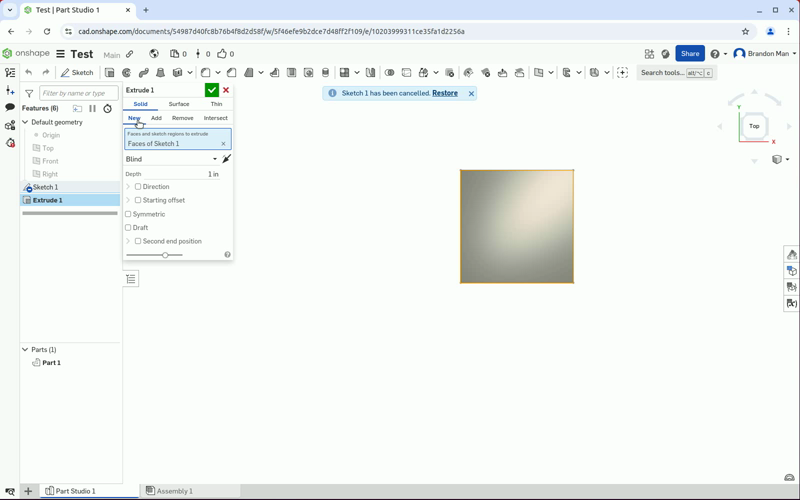
key(tab, 4)
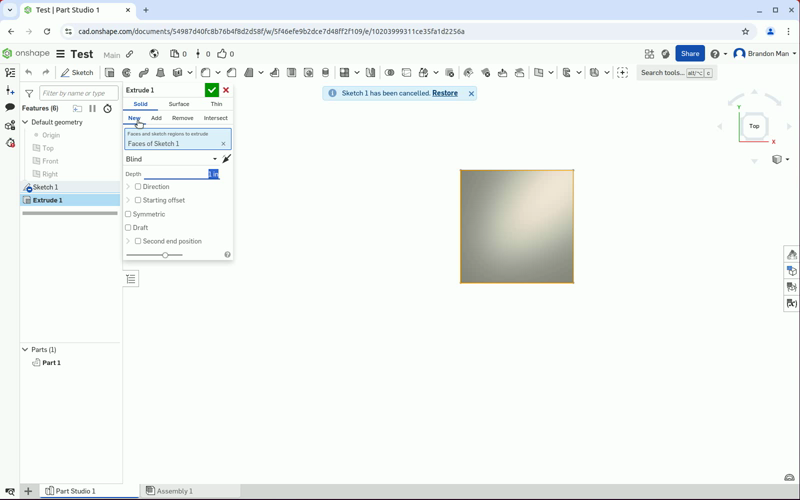
text(23.108)
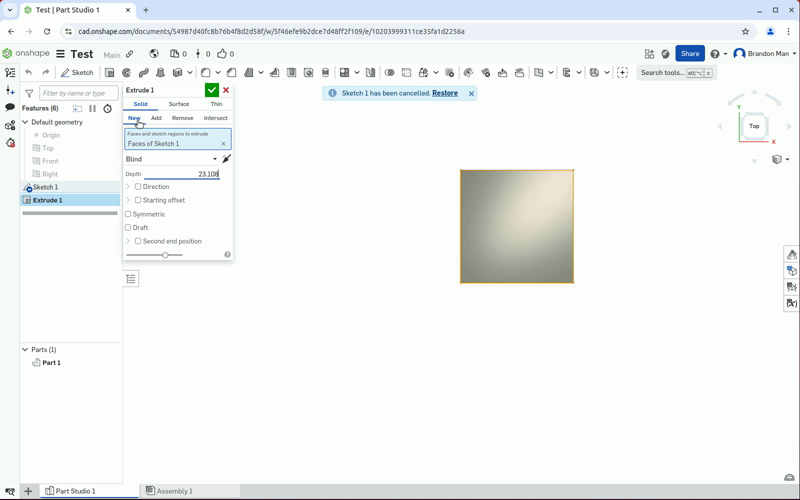
key(enter)
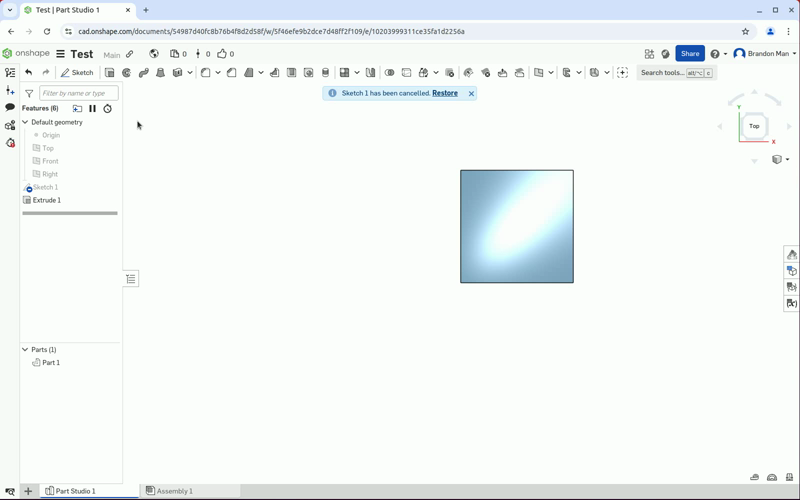
key(shift+h)
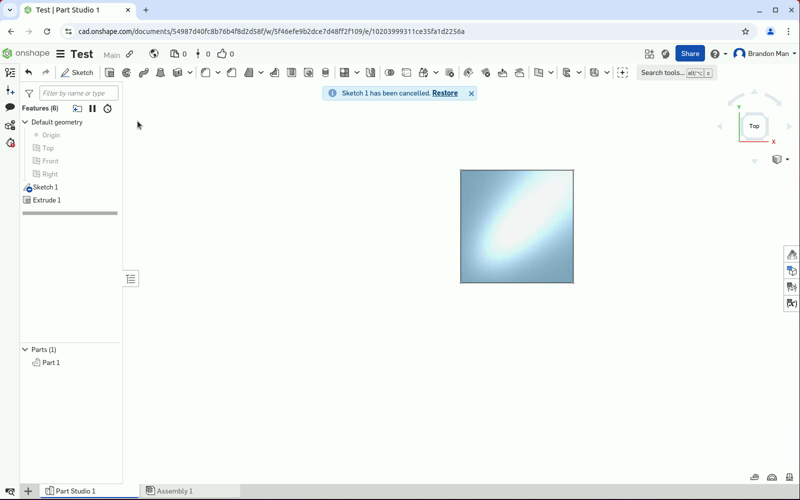
key(shift+h)
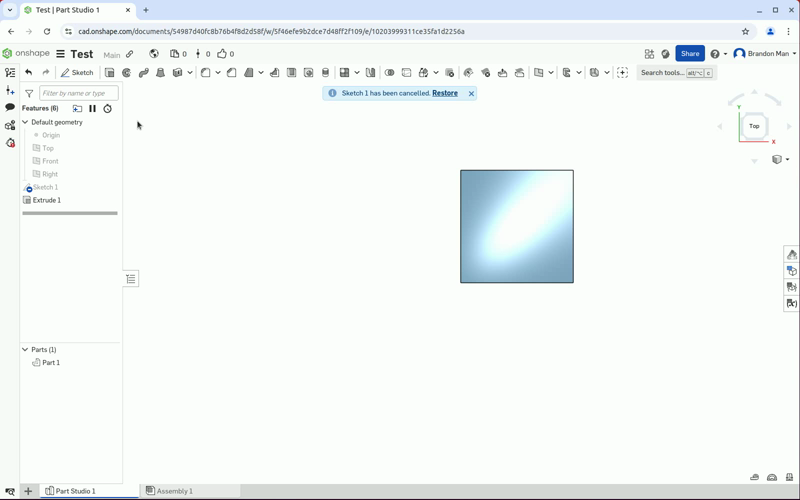
mouse_move(73, 189)
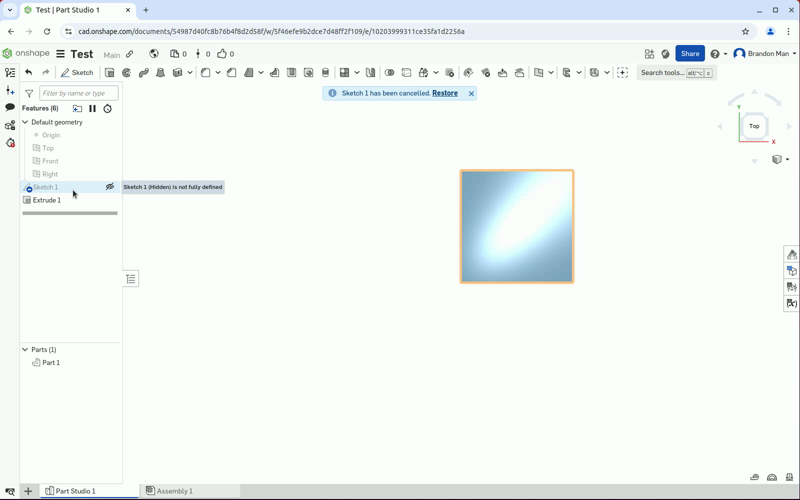
click(73, 189)
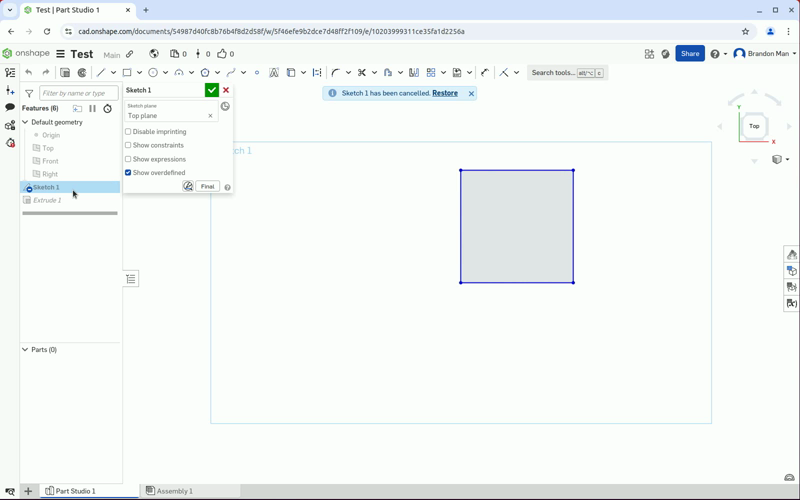
mouse_move(229, 92)
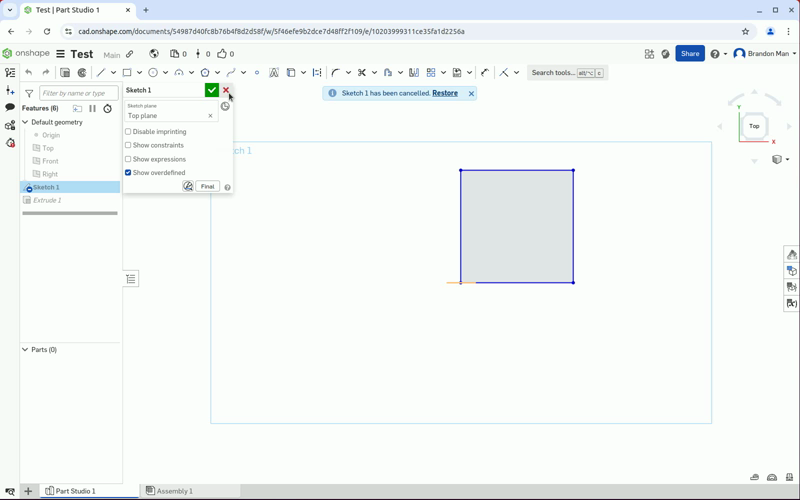
click(229, 92)
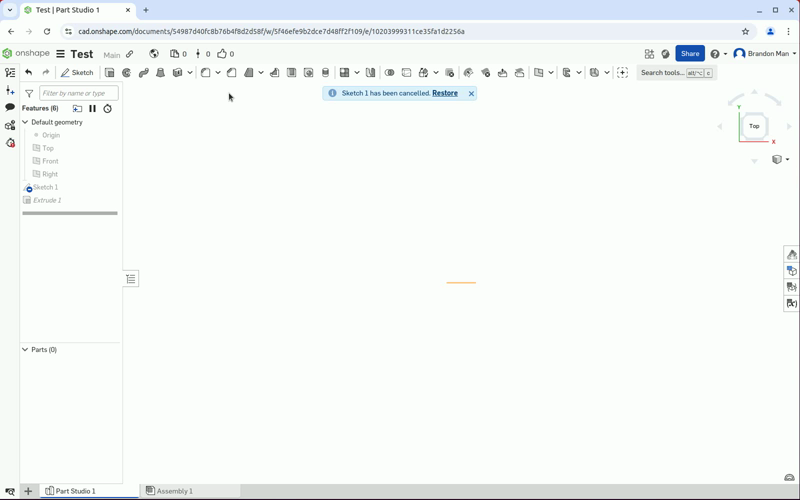
mouse_move(73, 352)
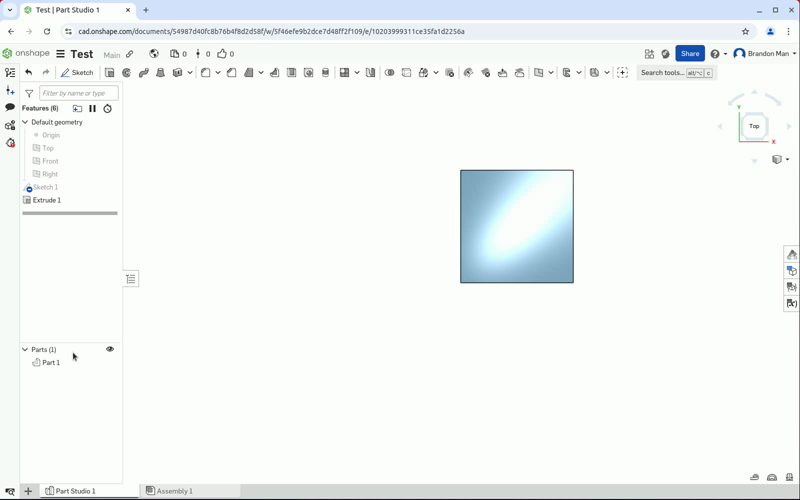
key(y)
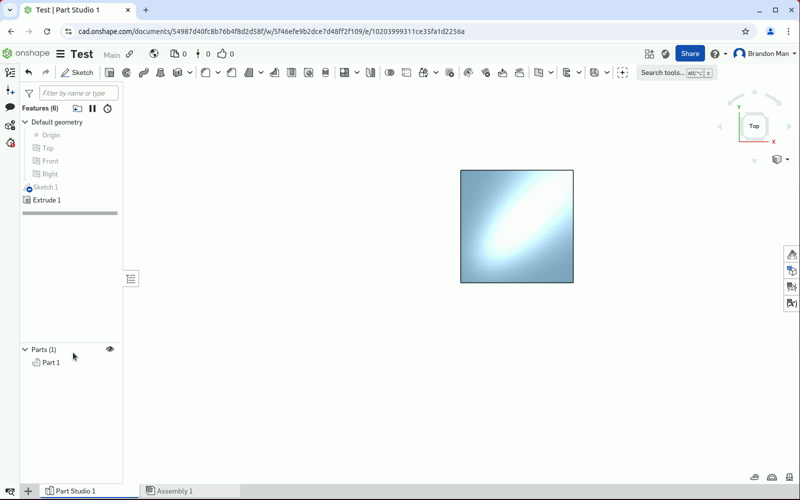
key(shift+p)
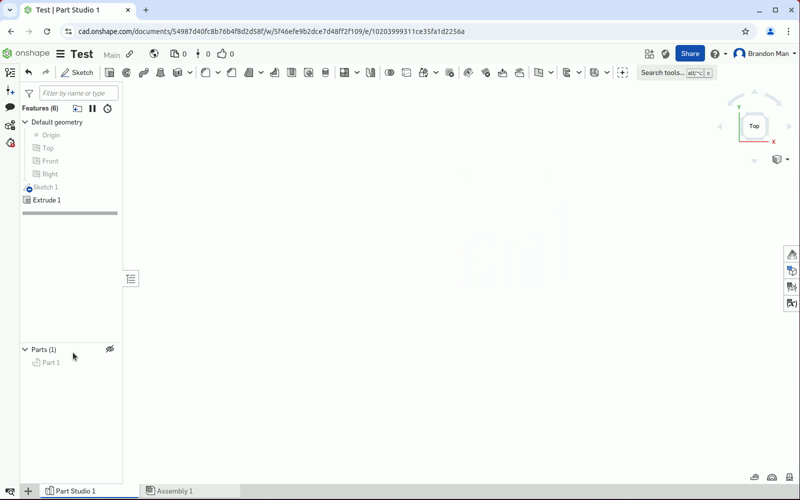
key(space)
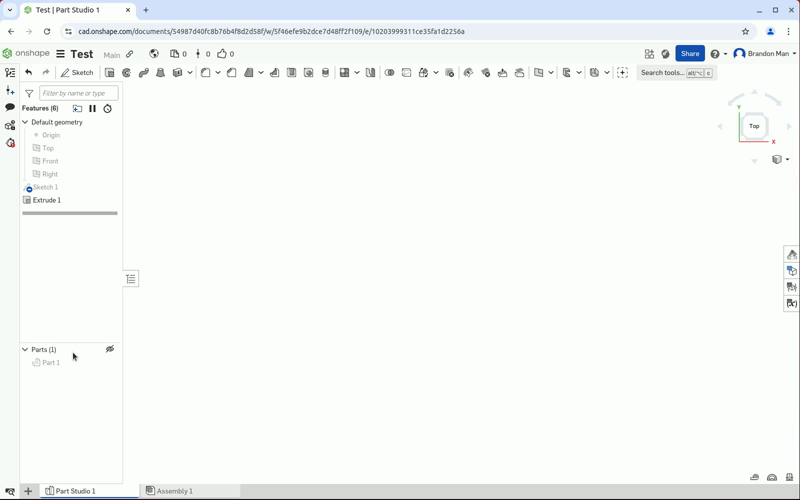
key_down(shift)
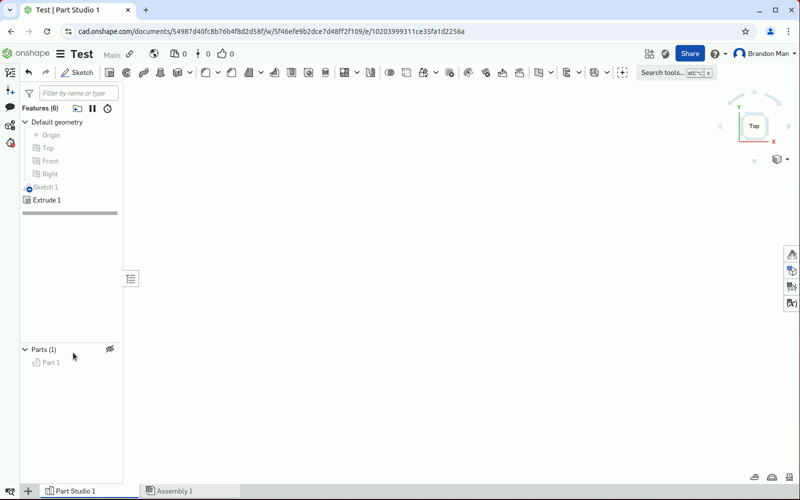
key(up)
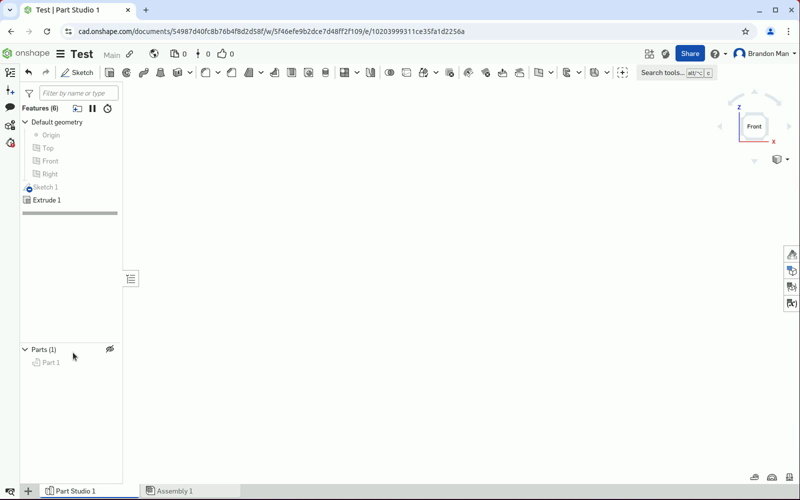
key_up(shift)
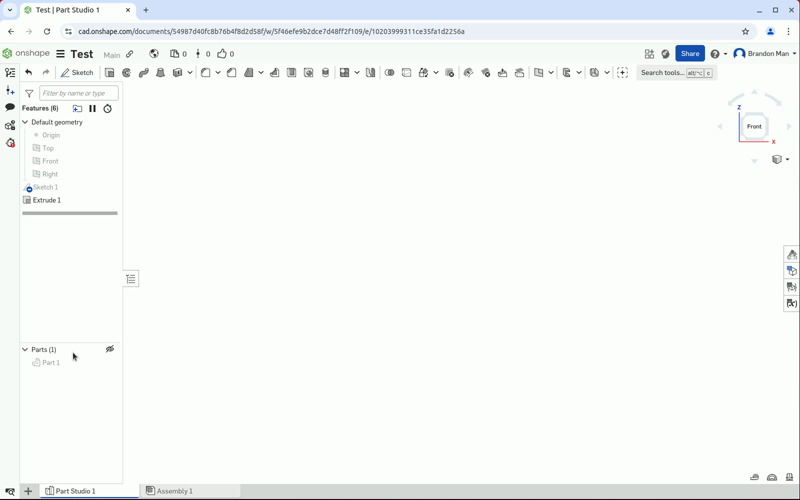
key(space)
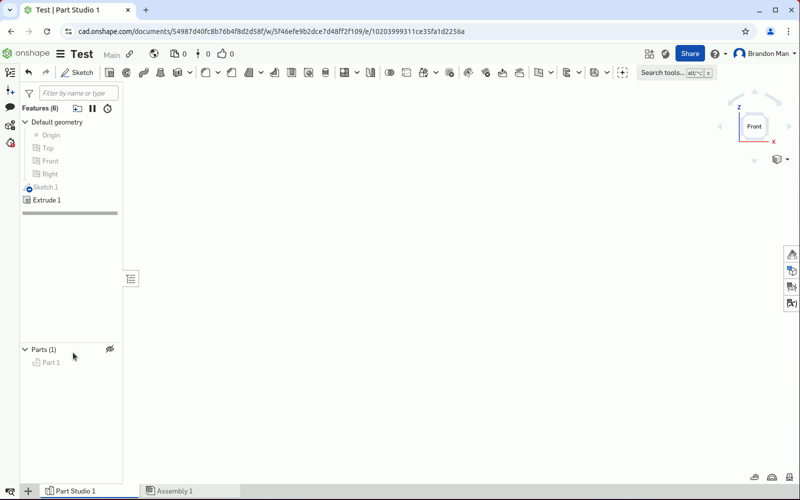
key_down(shift)
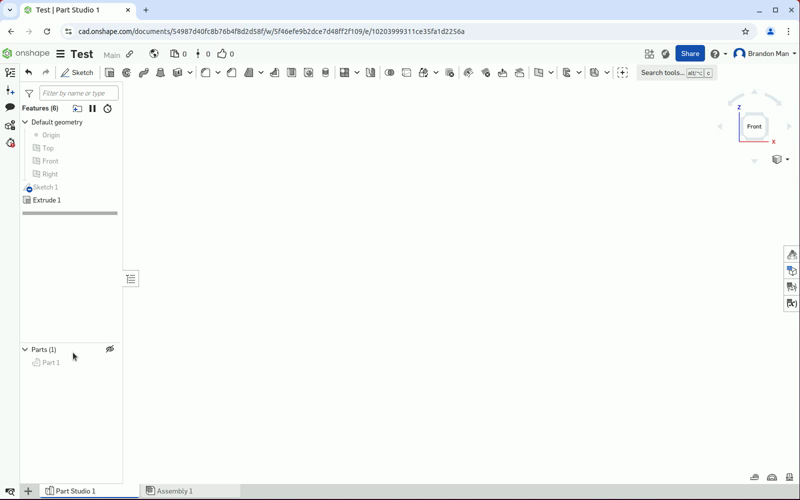
key(left)
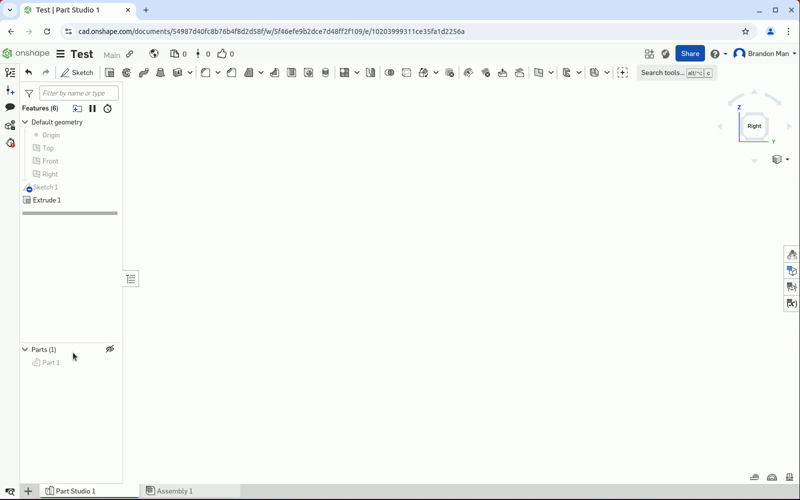
key_up(shift)
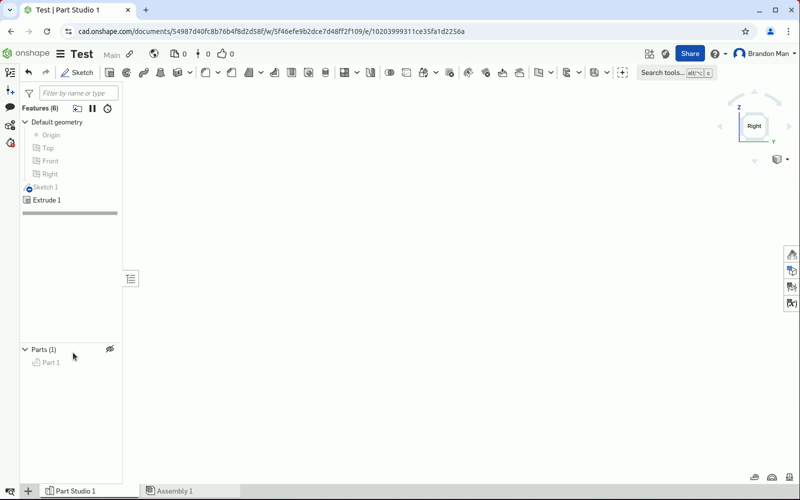
mouse_move(73, 352)
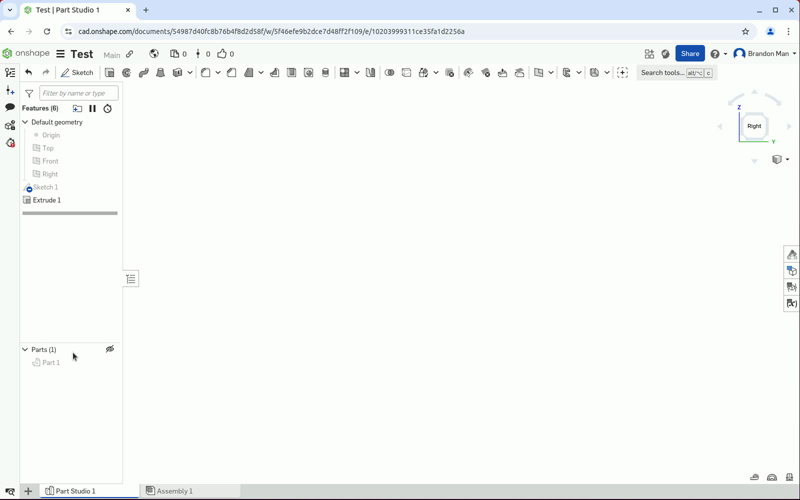
key(shift+y)
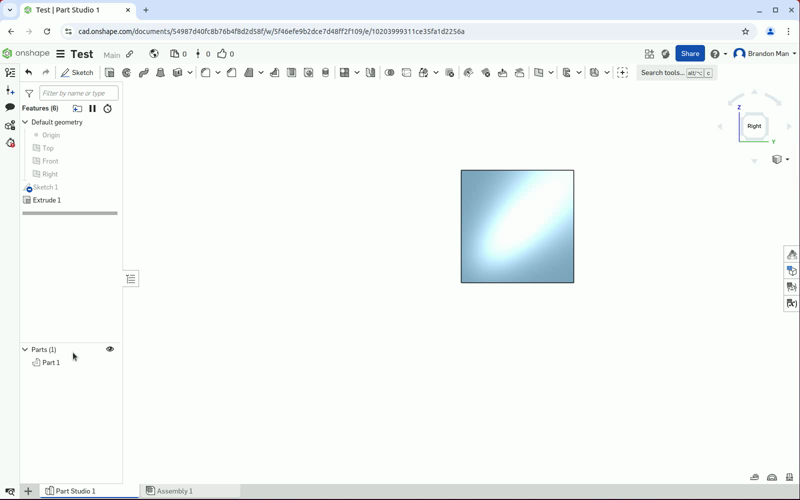
mouse_move(541, 75)
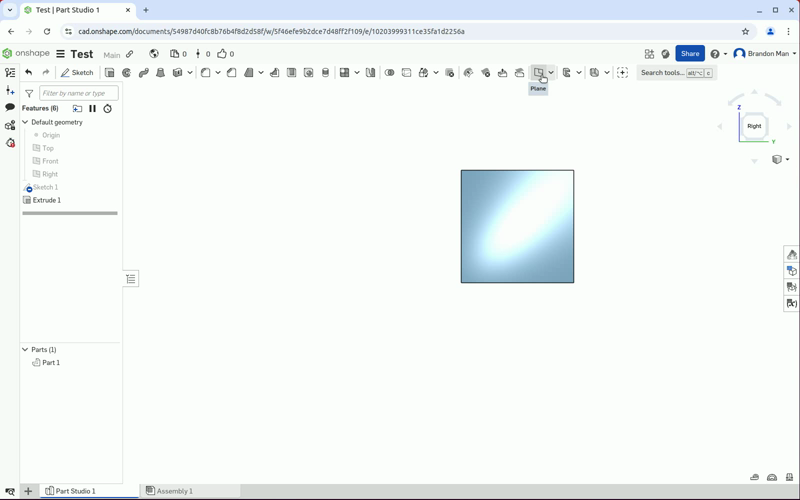
click(541, 75)
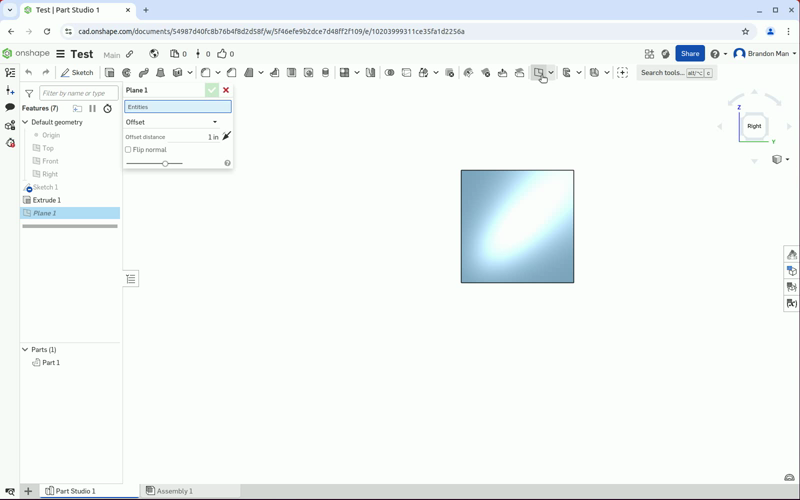
mouse_move(73, 176)
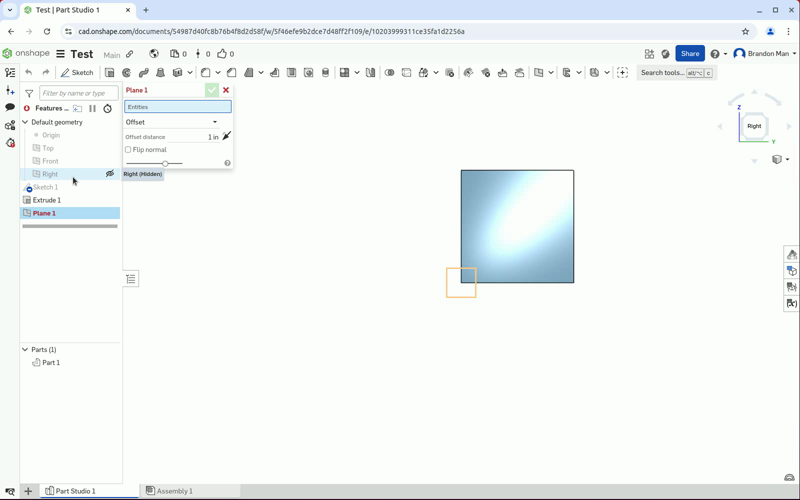
click(73, 176)
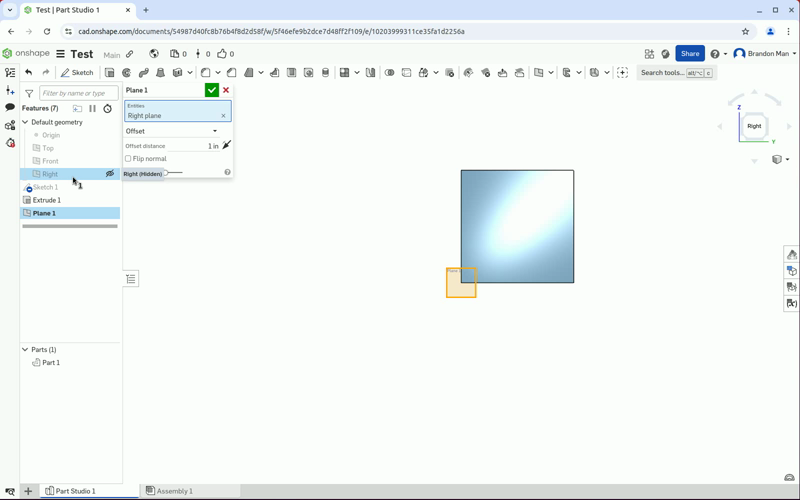
key(tab, 2)
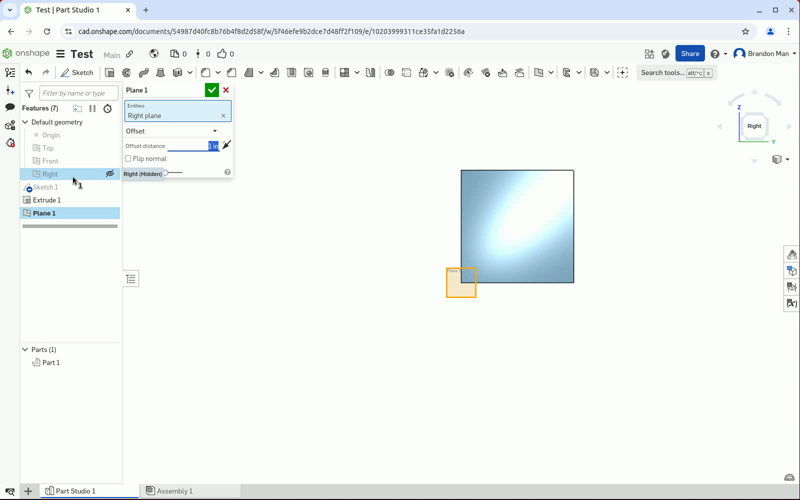
text(23.108)
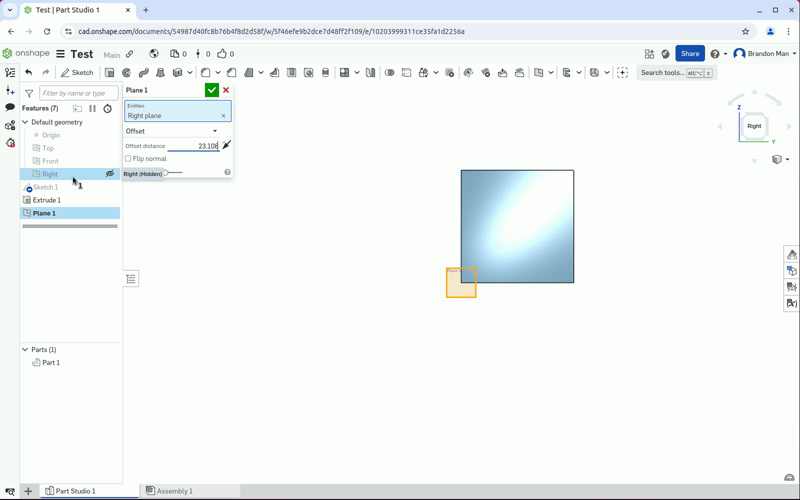
key(enter, 2)
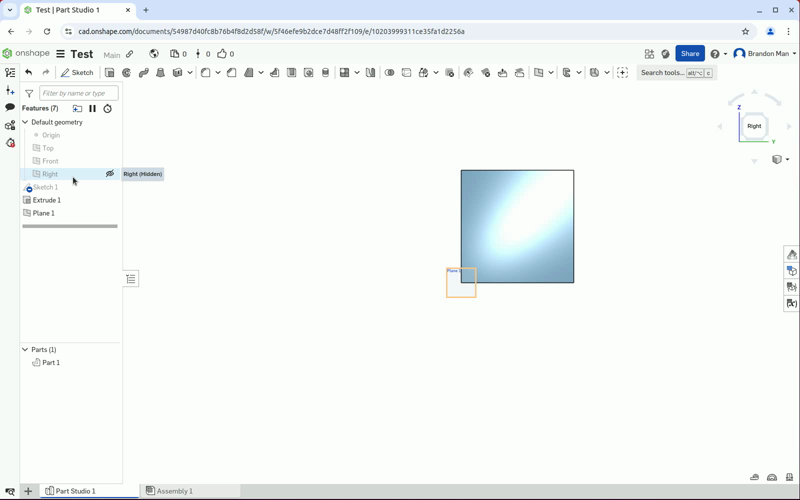
key(shift+s)
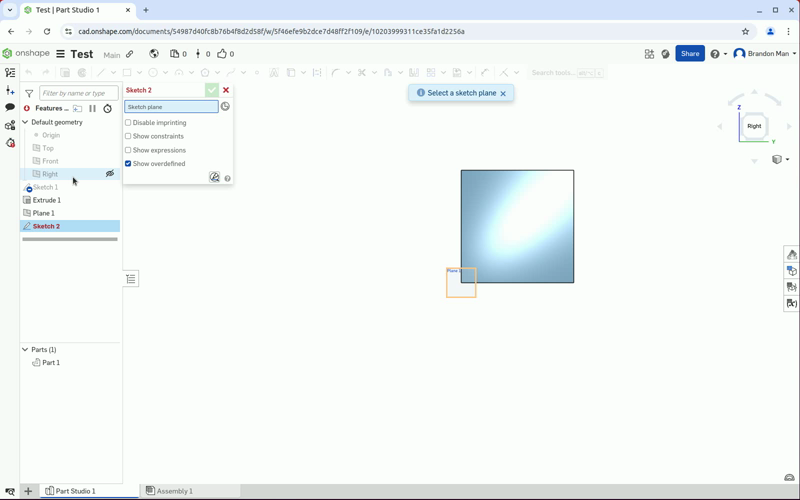
mouse_move(73, 215)
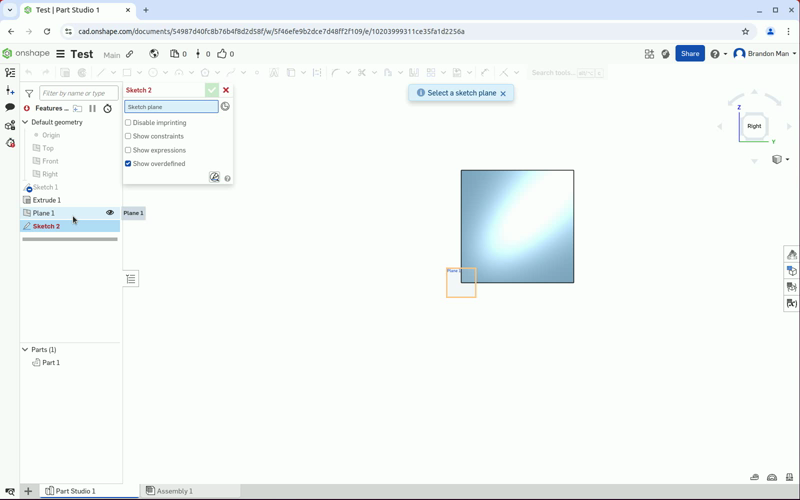
click(73, 215)
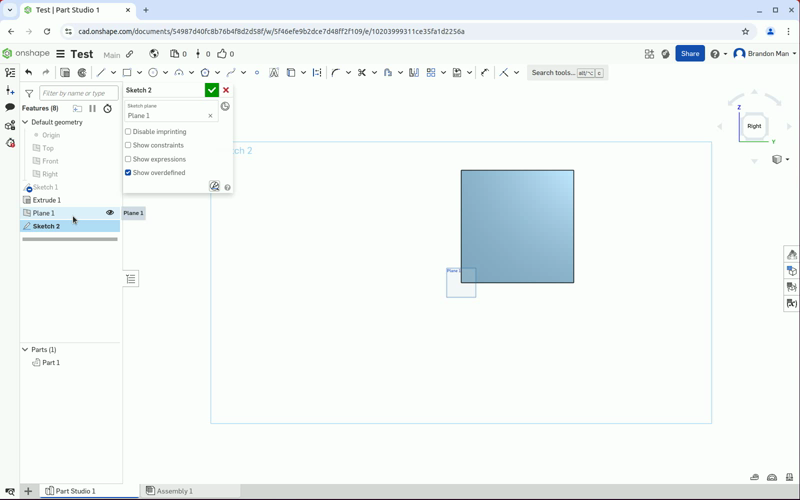
mouse_move(73, 352)
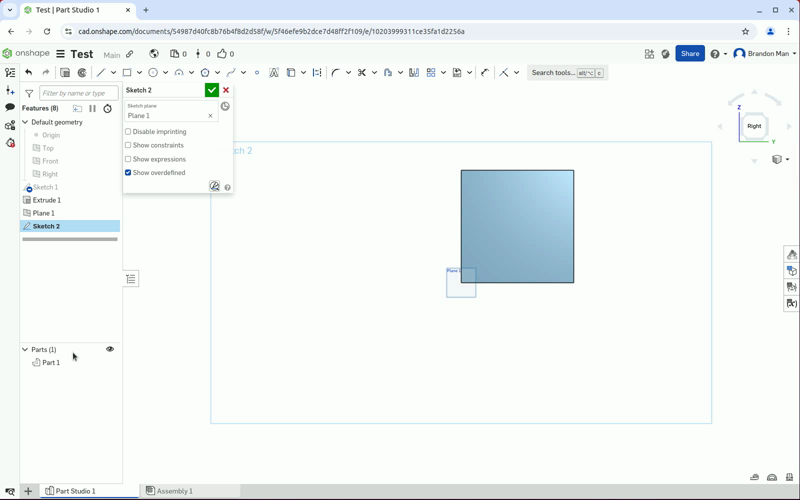
key(y)
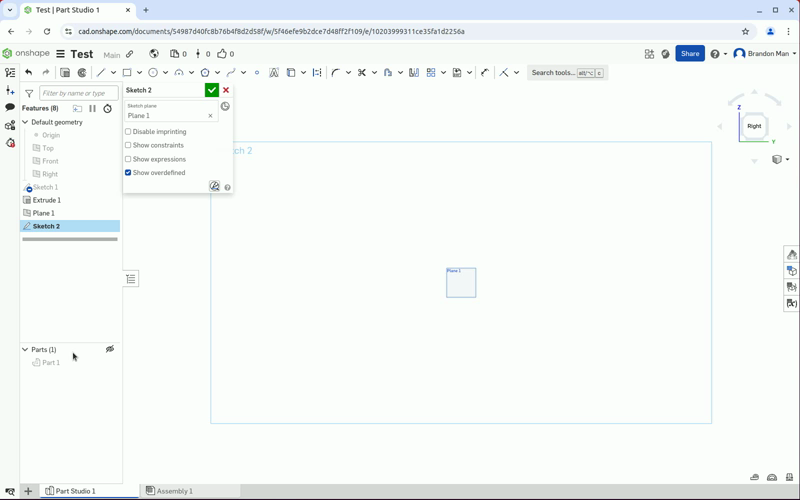
key(l)
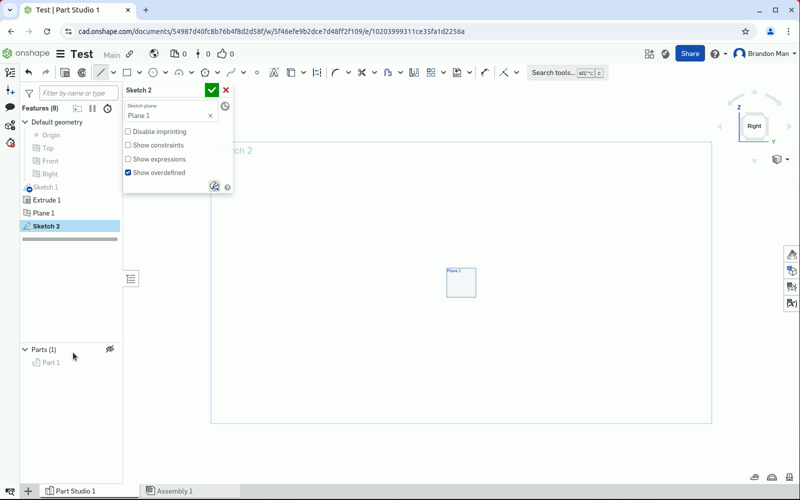
key_down(shift)
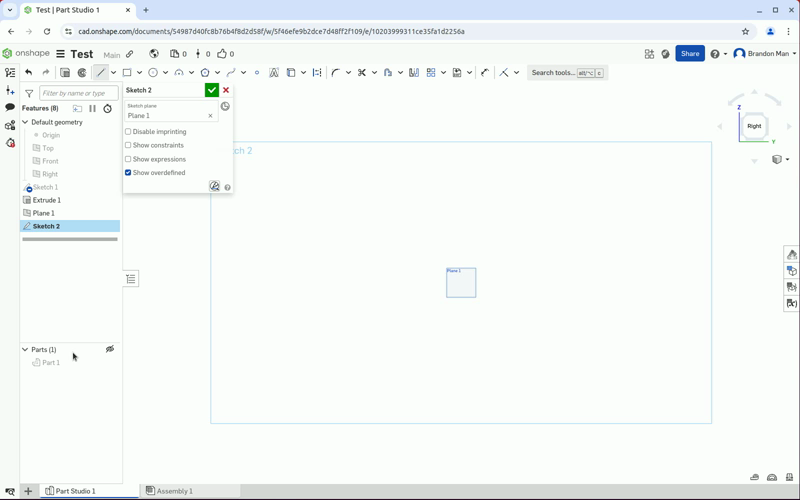
mouse_move(468, 274)
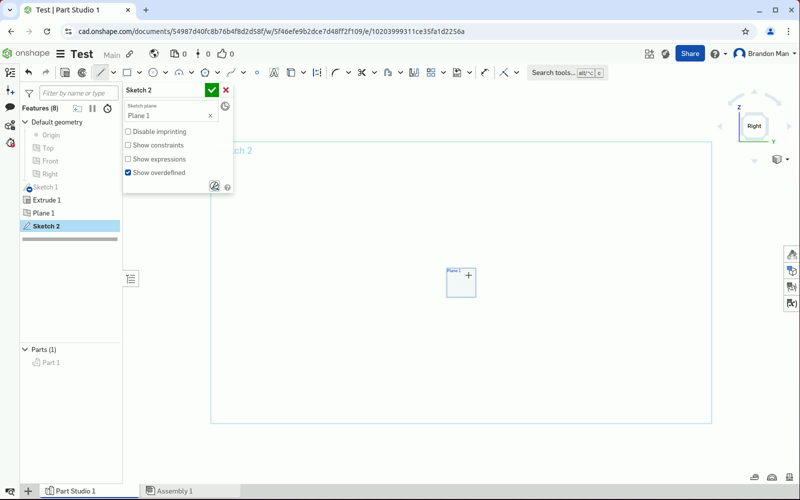
click(468, 274)
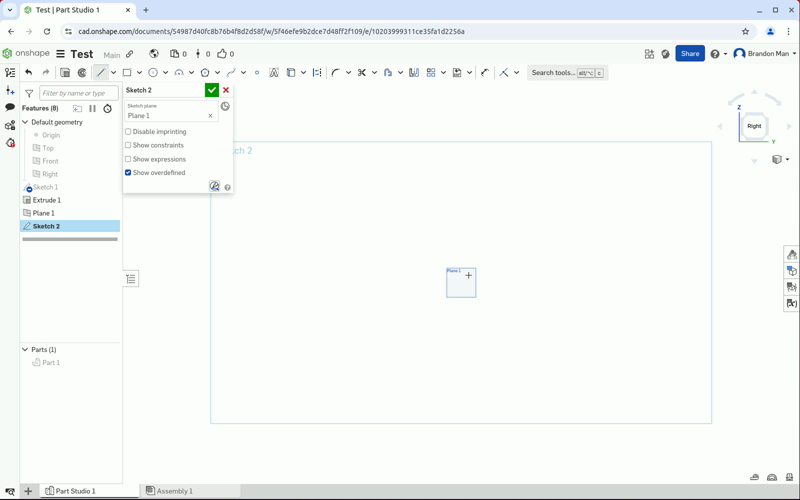
key_up(shift)
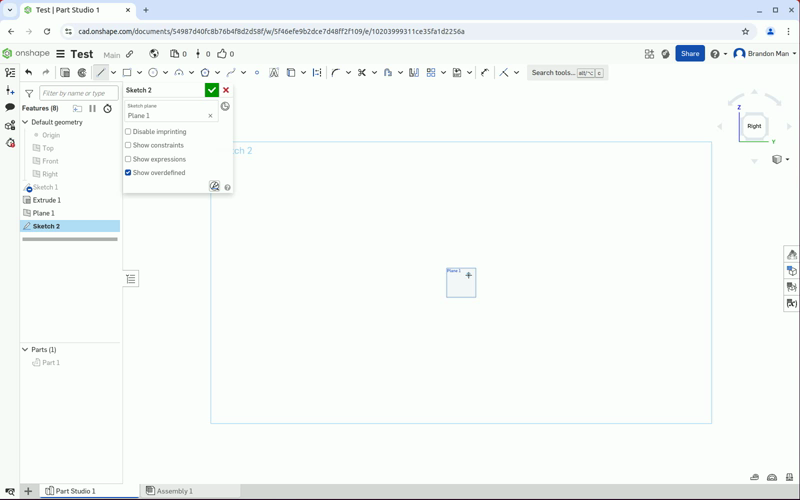
key_down(shift)
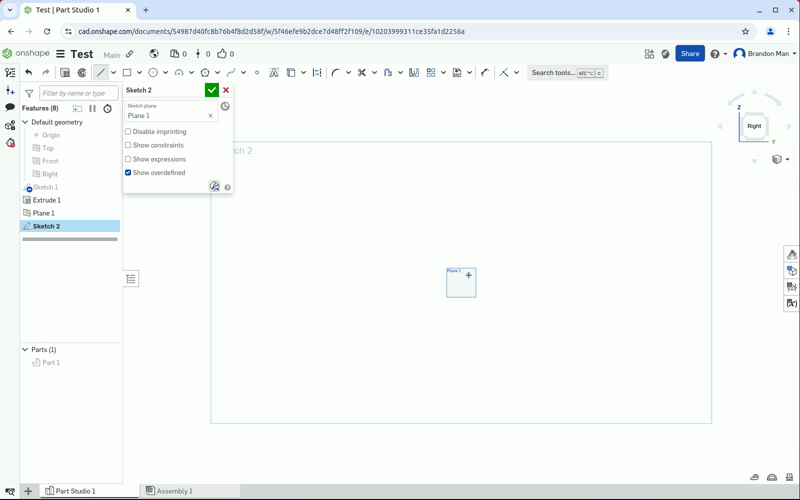
mouse_move(565, 274)
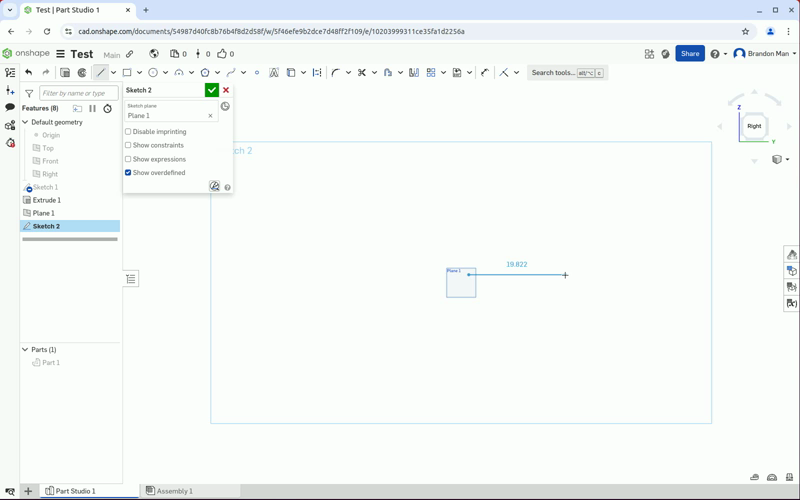
click(565, 274)
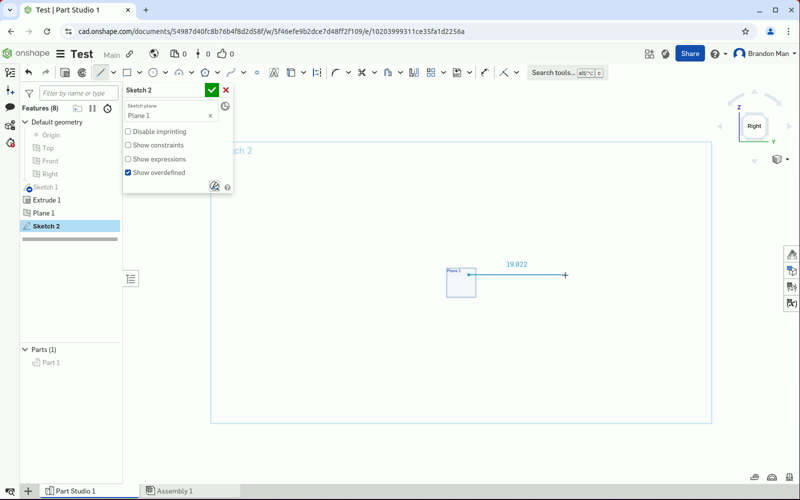
key_up(shift)
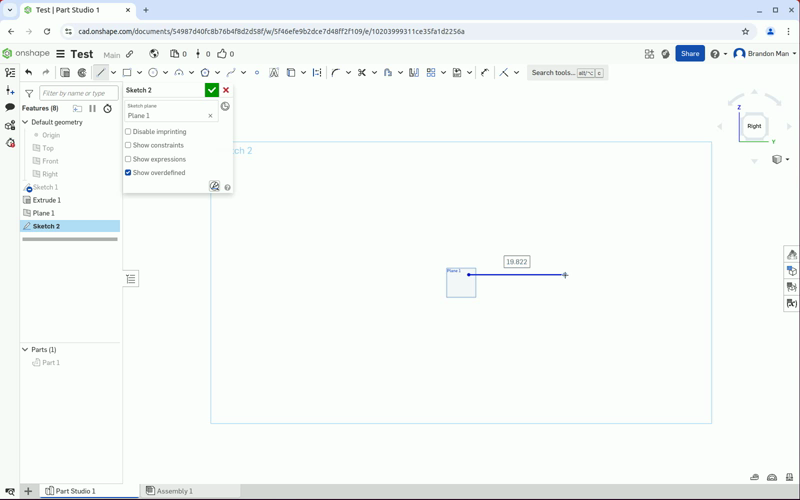
key_down(shift)
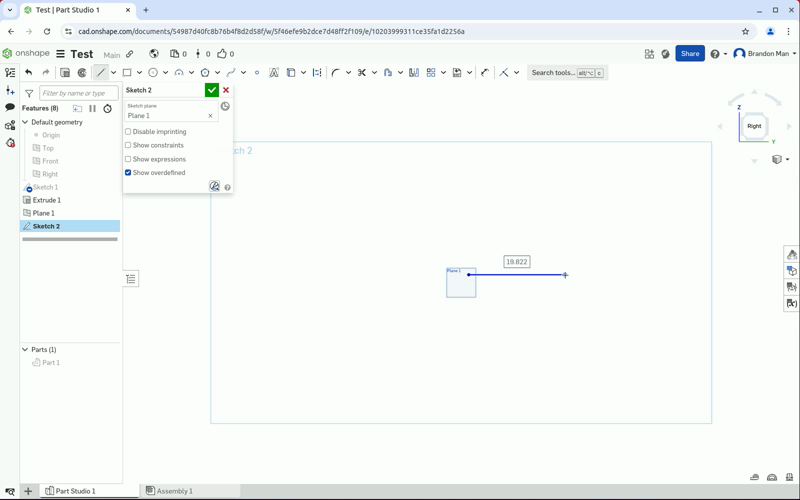
mouse_move(565, 178)
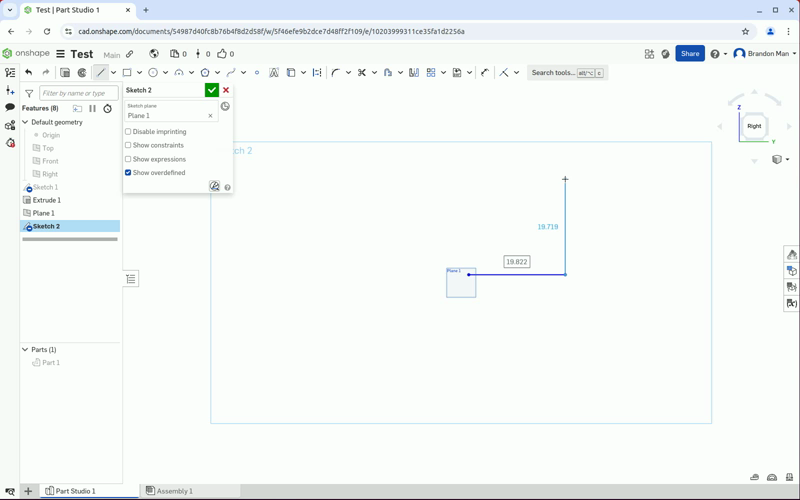
click(565, 178)
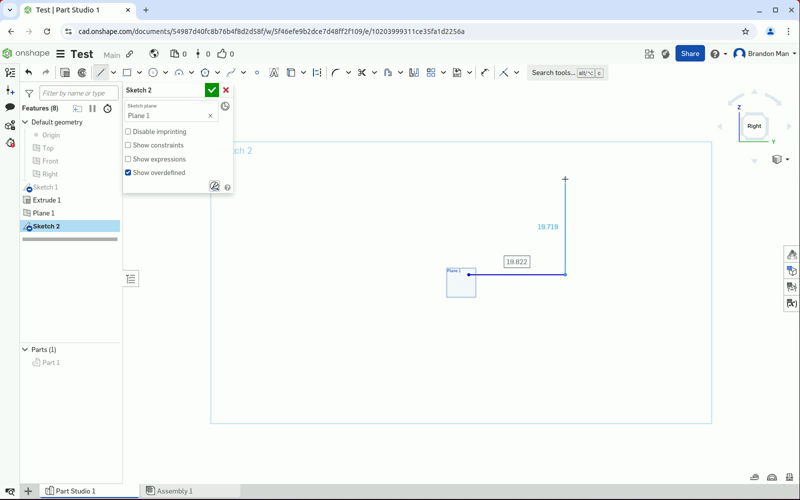
key_up(shift)
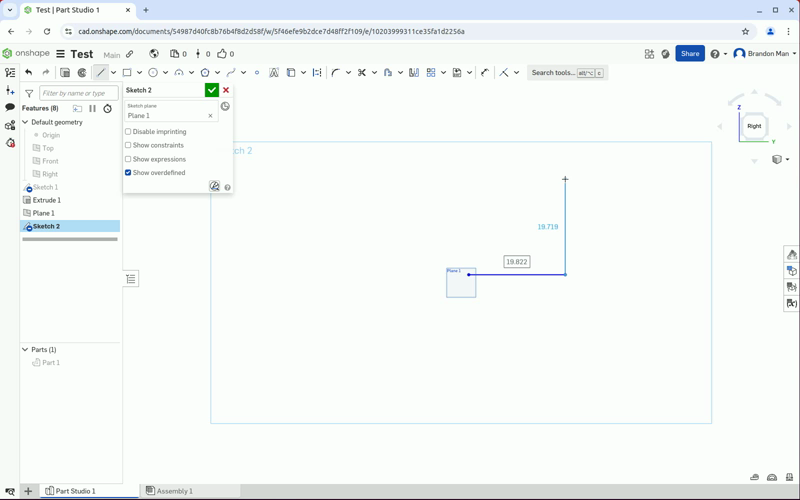
key_down(shift)
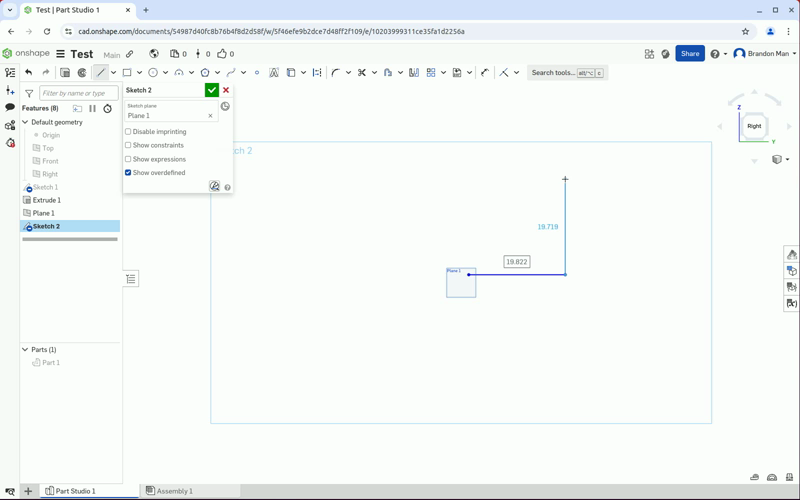
mouse_move(468, 178)
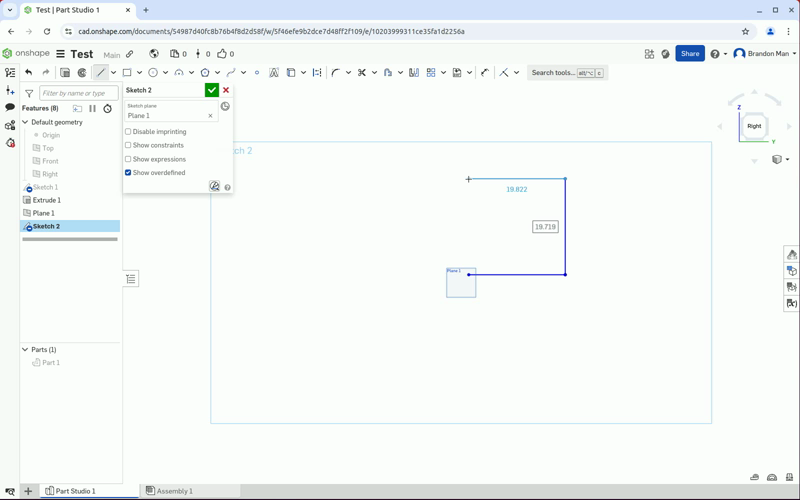
click(468, 178)
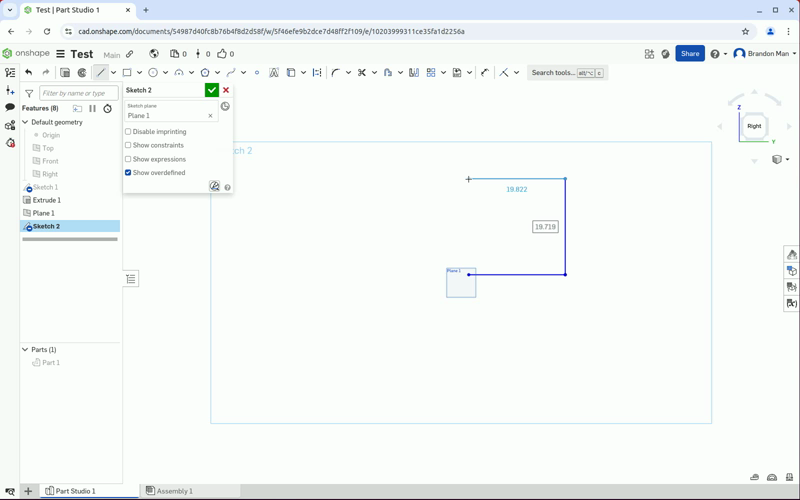
key_up(shift)
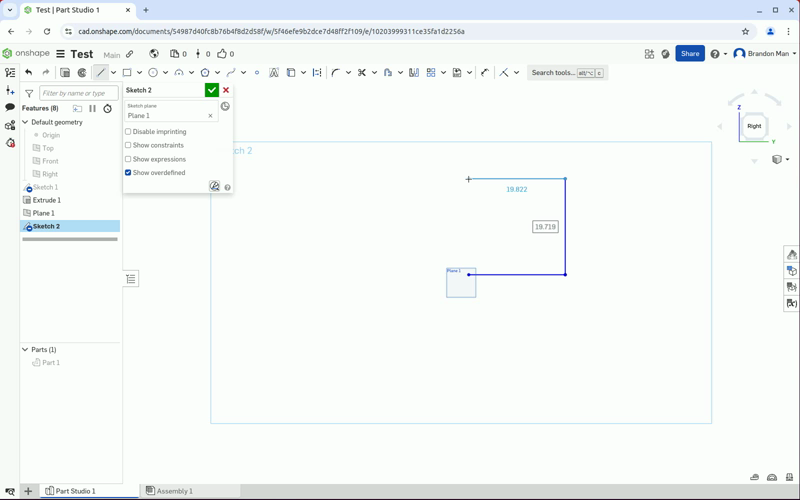
key_down(shift)
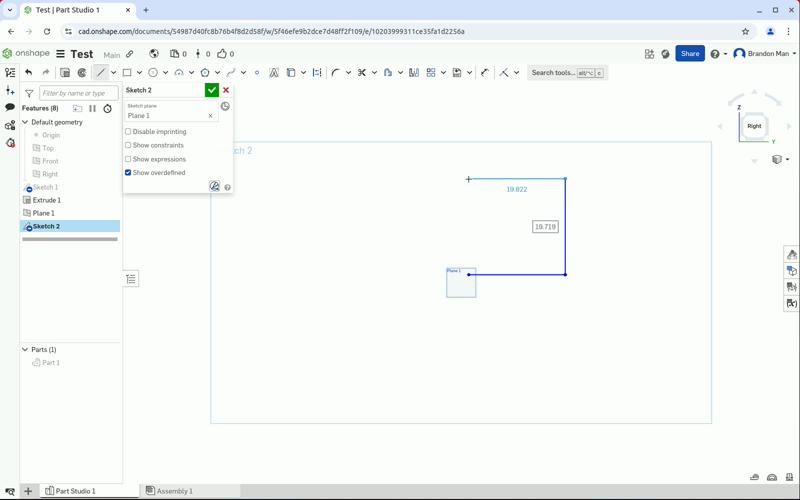
mouse_move(468, 274)
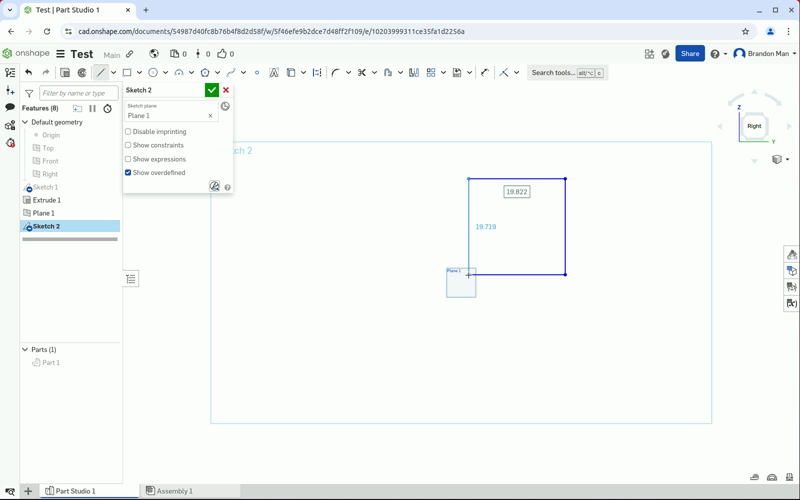
key_up(shift)
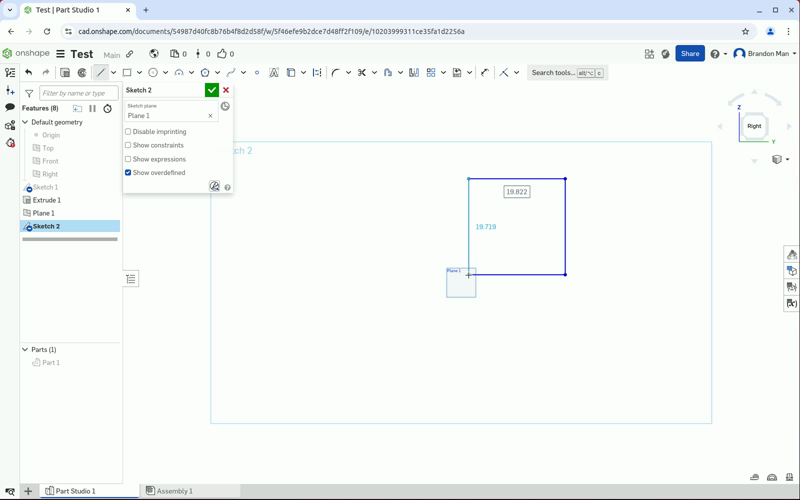
click(468, 274)
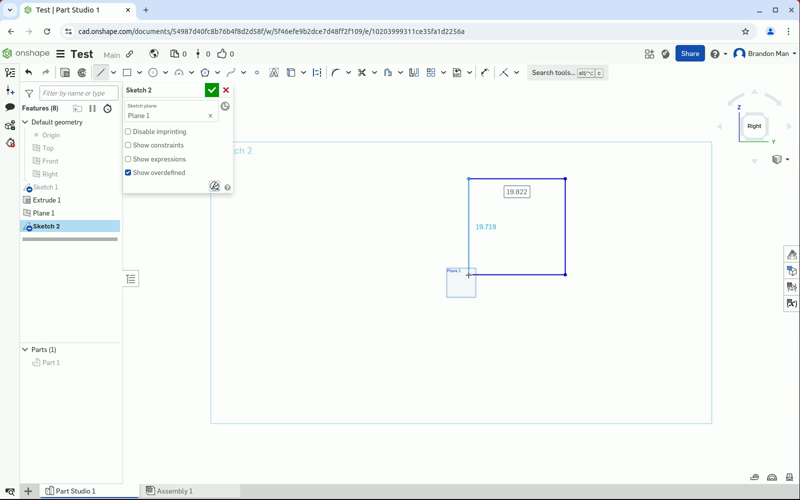
key(esc)
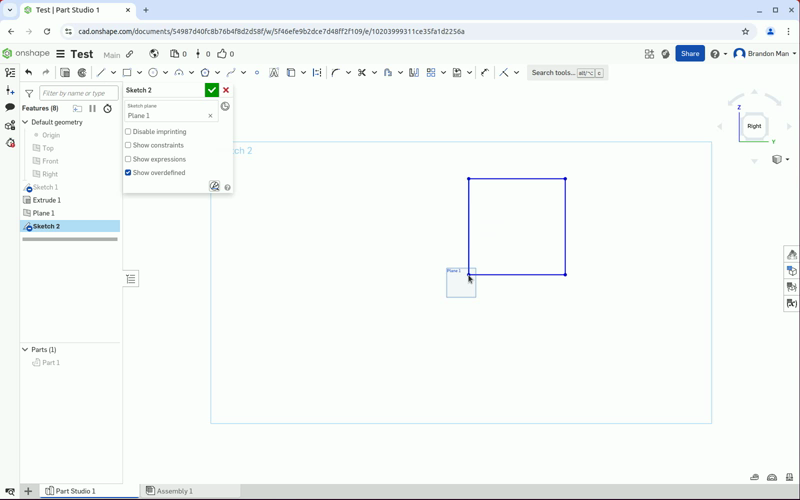
mouse_move(537, 207)
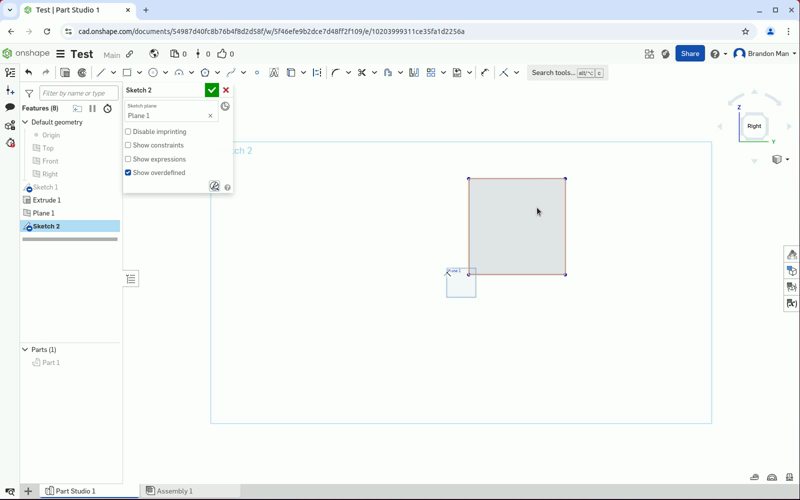
click(537, 207)
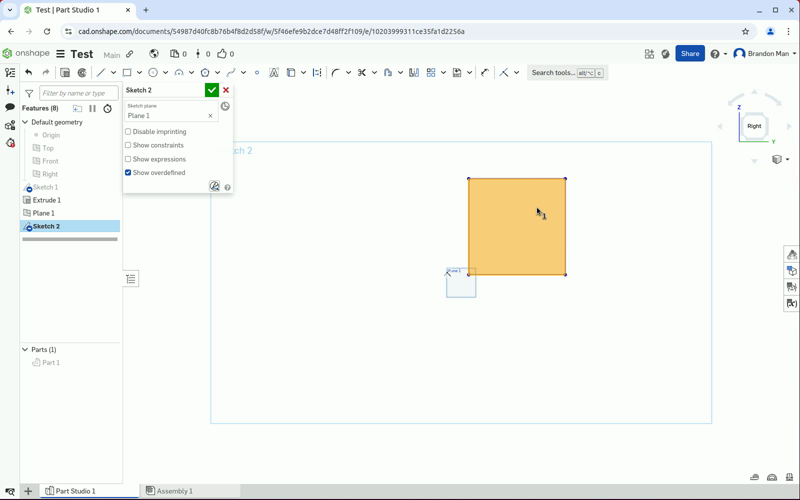
mouse_move(73, 352)
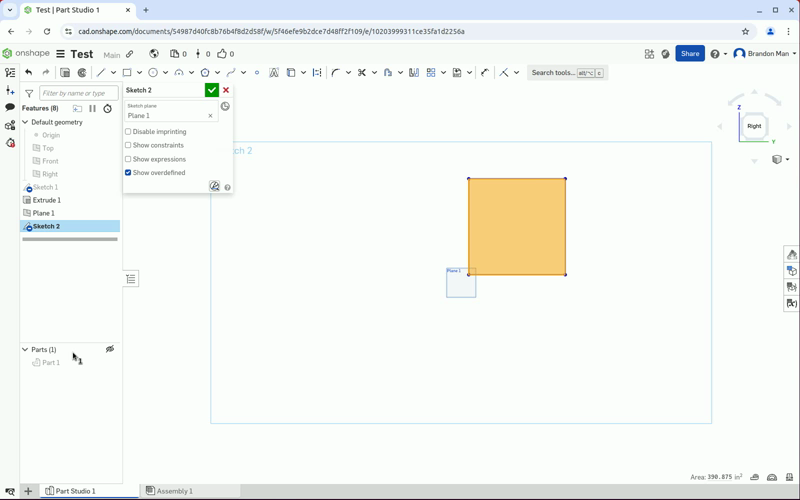
key(shift+y)
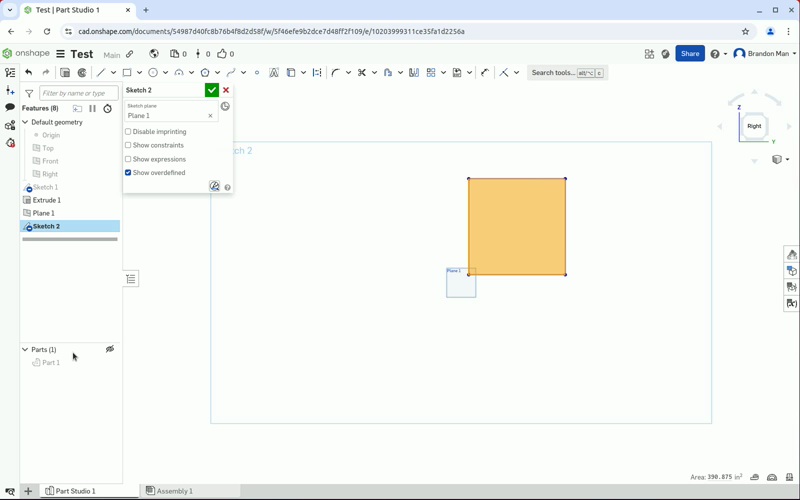
key(shift+e)
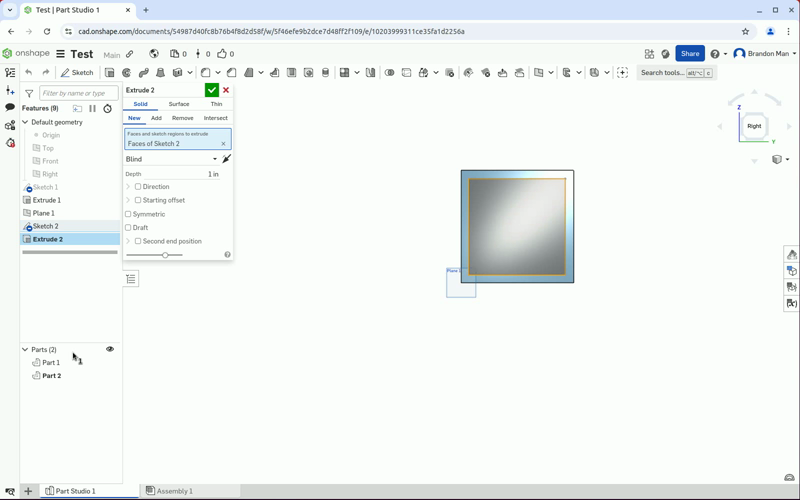
mouse_move(143, 106)
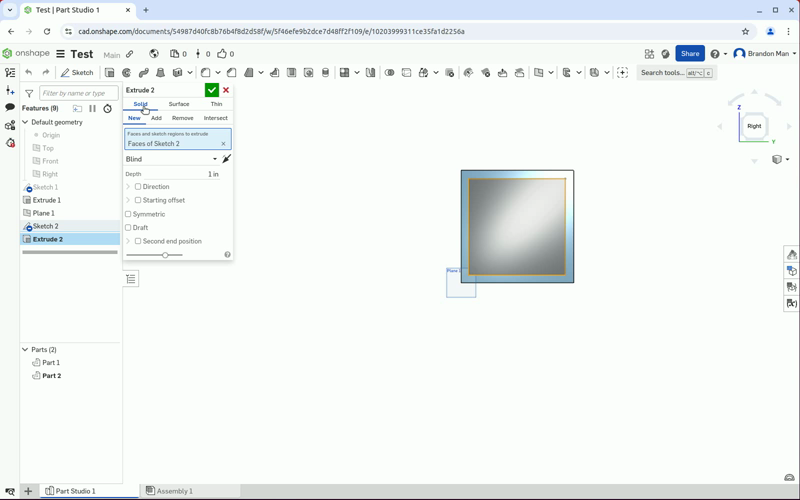
click(143, 106)
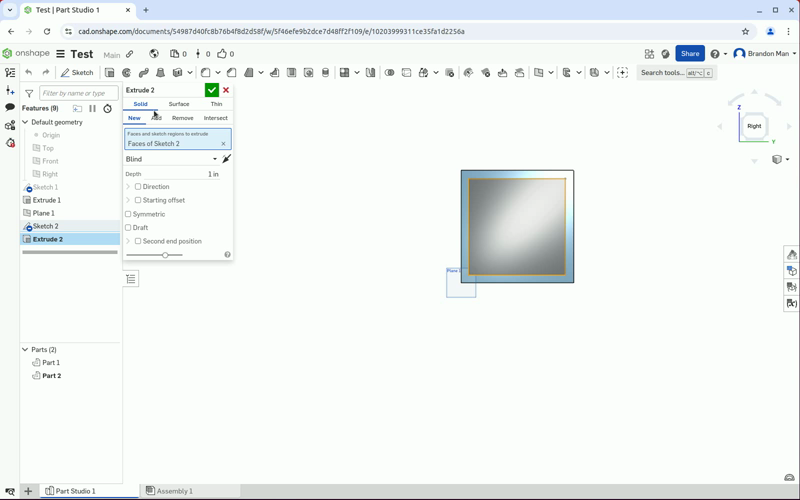
mouse_move(186, 120)
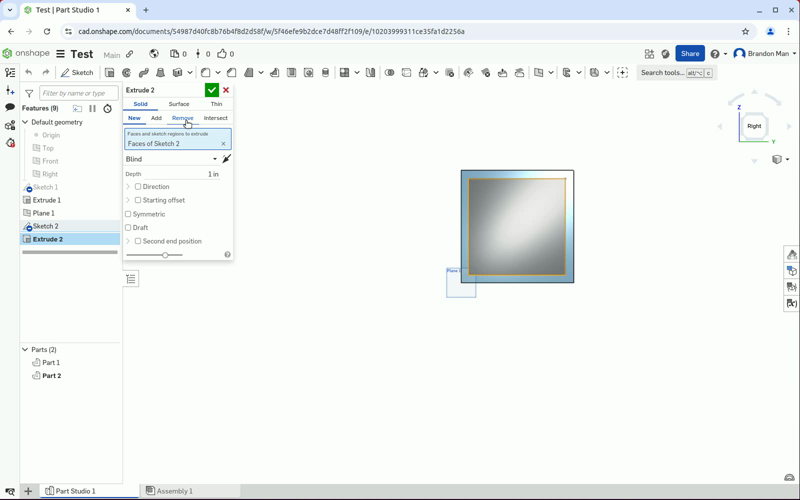
click(186, 120)
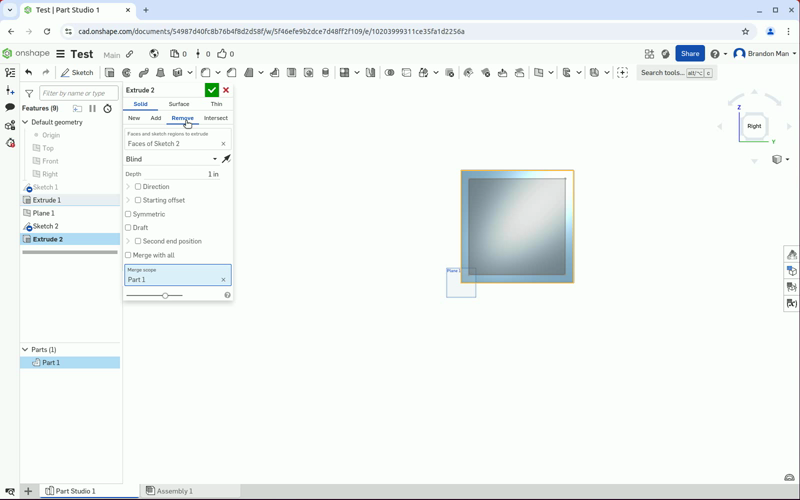
key(tab, 4)
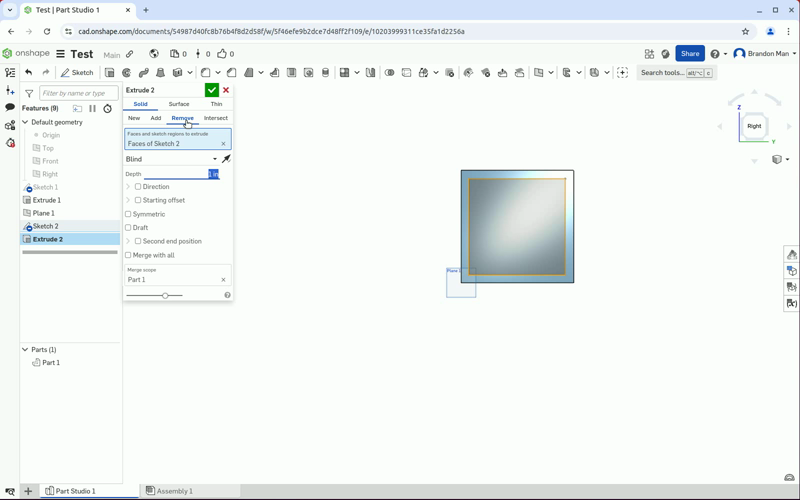
text(2.889)
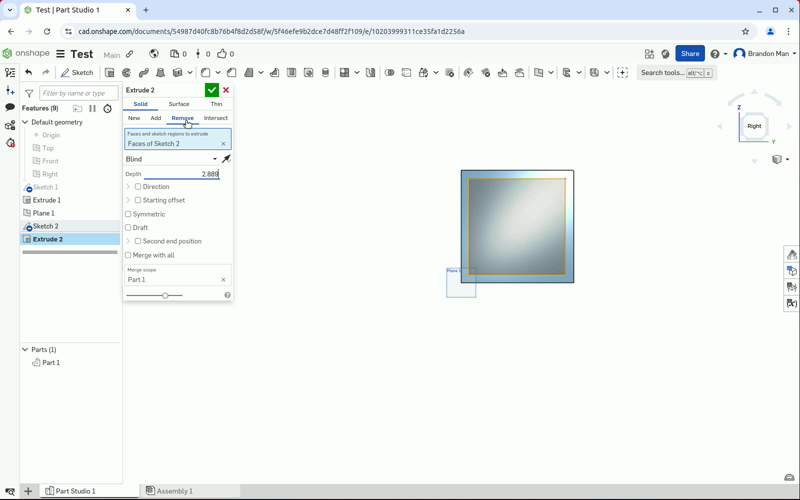
key(tab, 6)
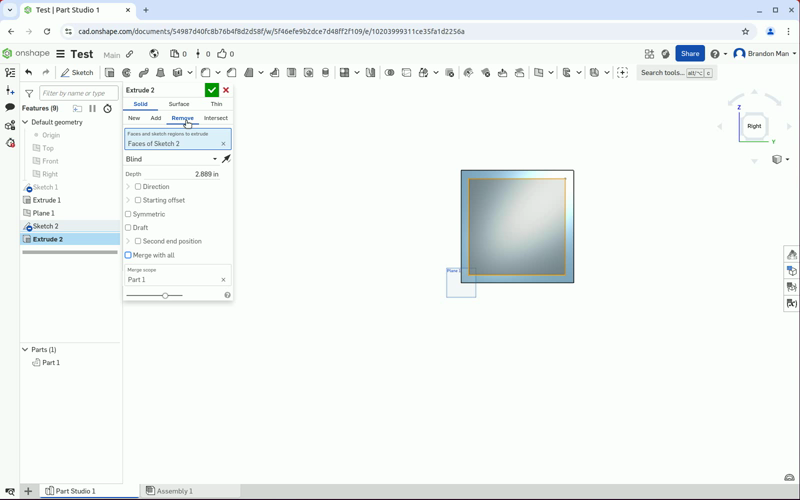
key(space)
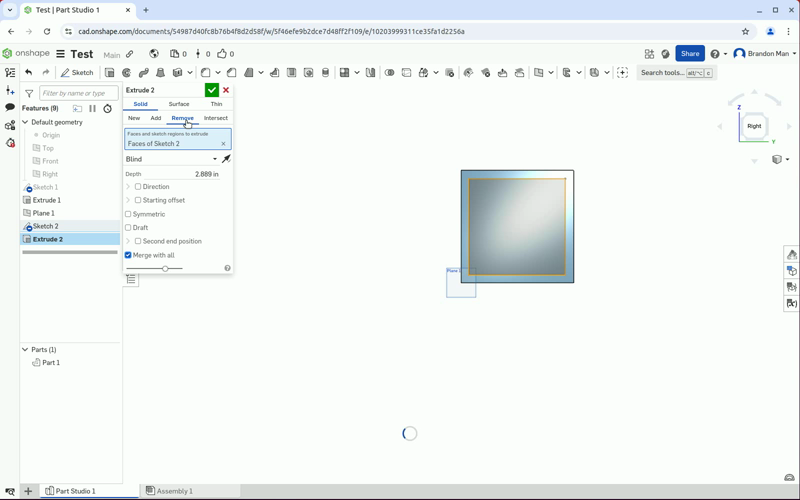
key(enter)
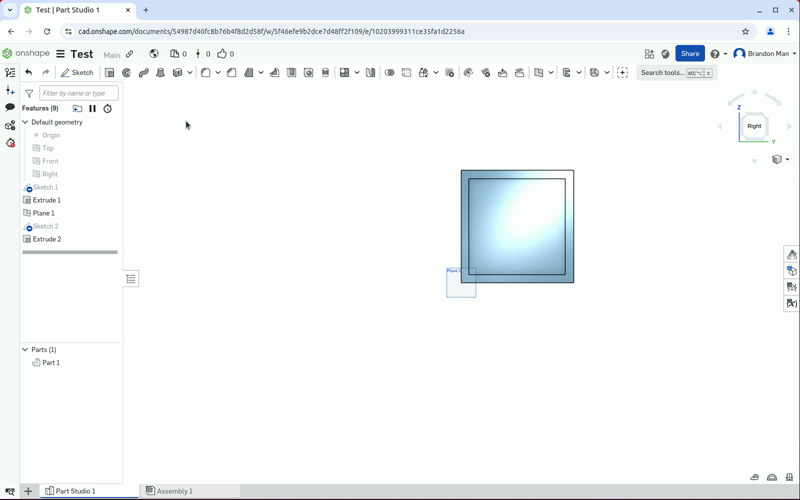
key(shift+h)
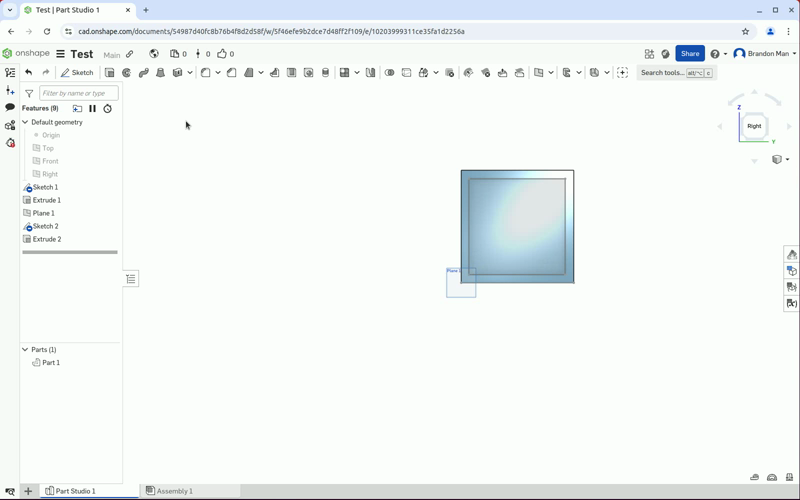
key(shift+h)
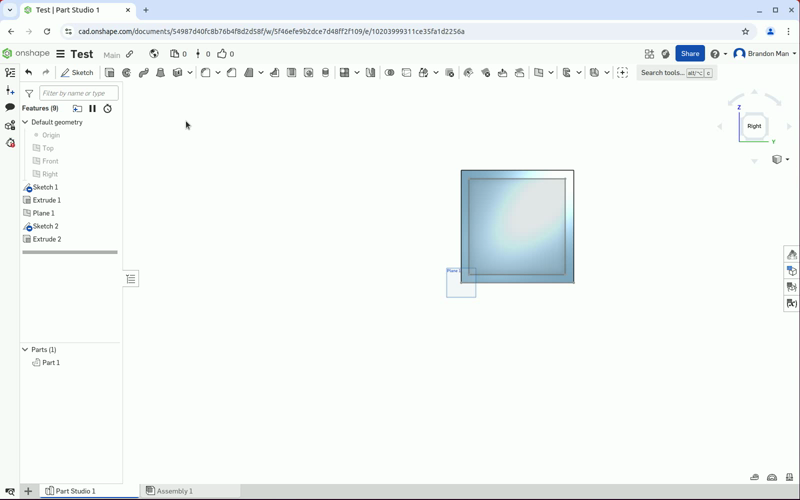
key(shift+7)
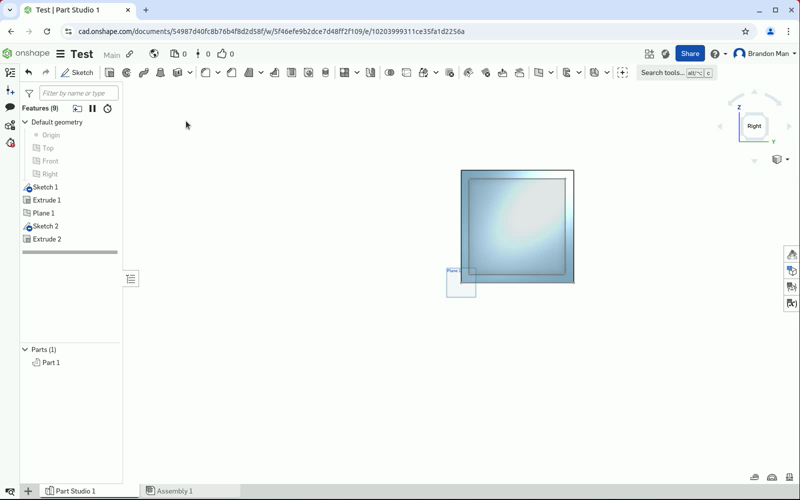
key(right, 2)
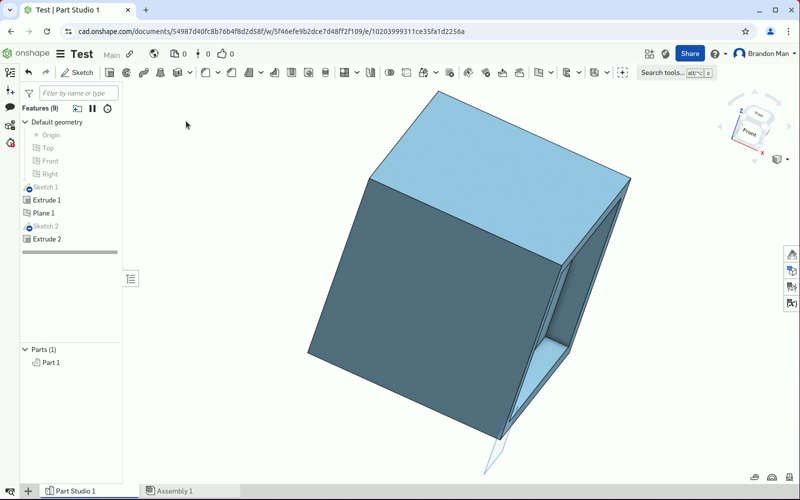
key(down, 2)
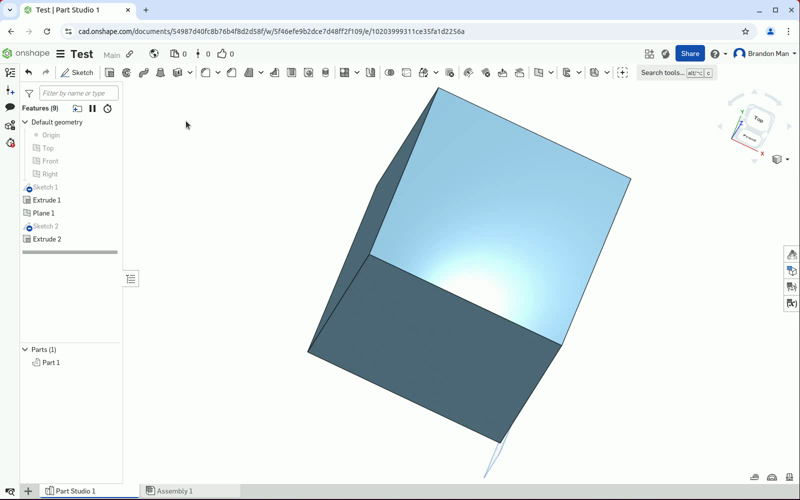
key(up, 2)
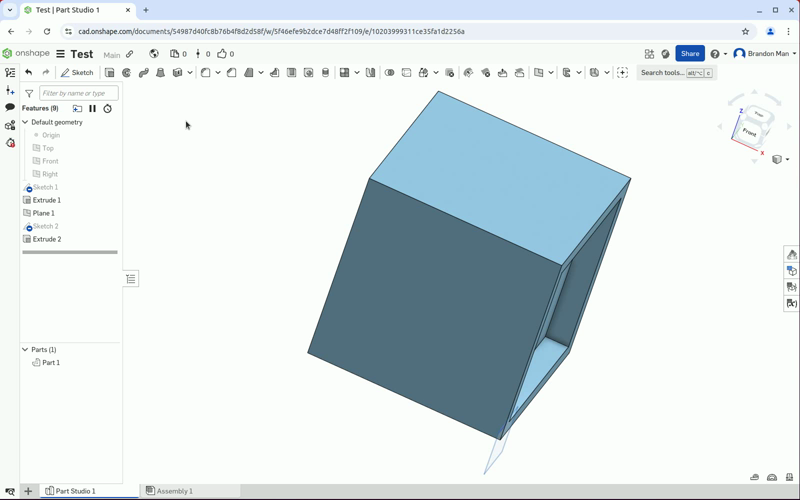
key(left, 2)
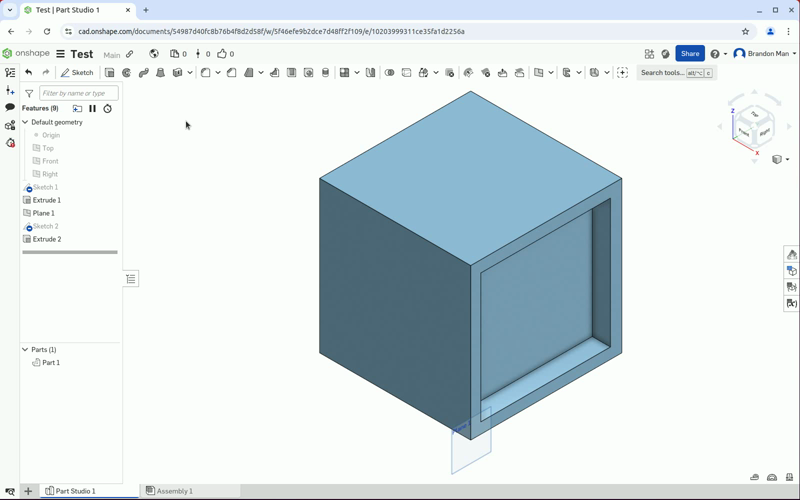
mouse_move(73, 189)
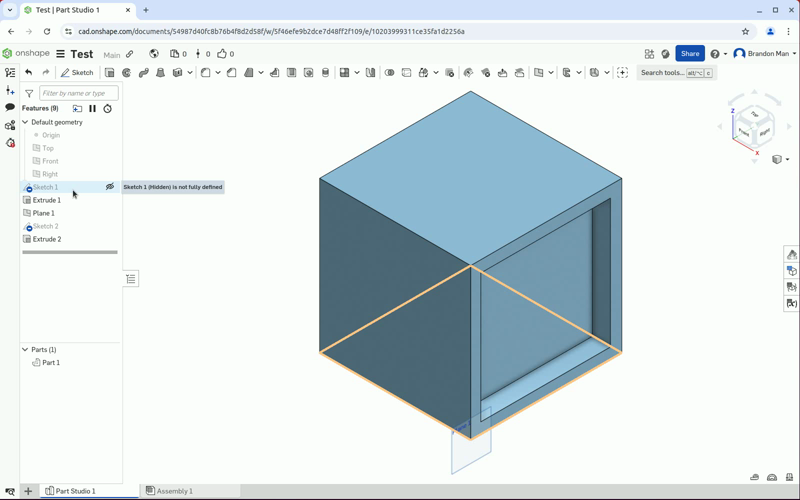
click(73, 189)